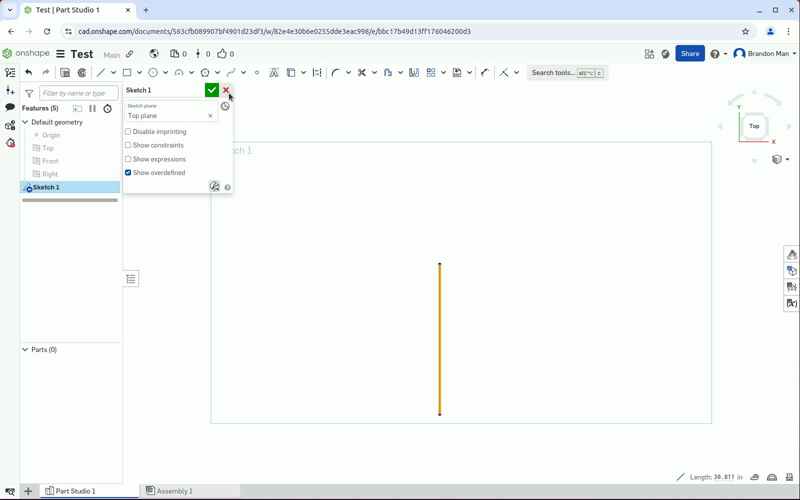
key(shift+h)
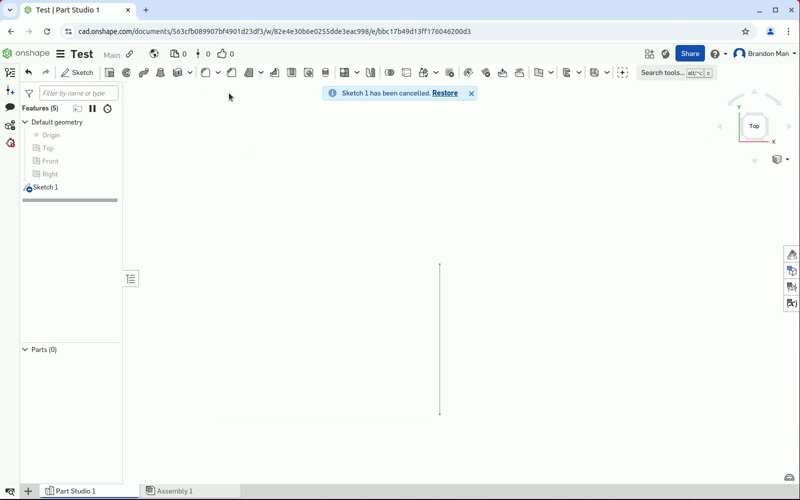
key(shift+s)
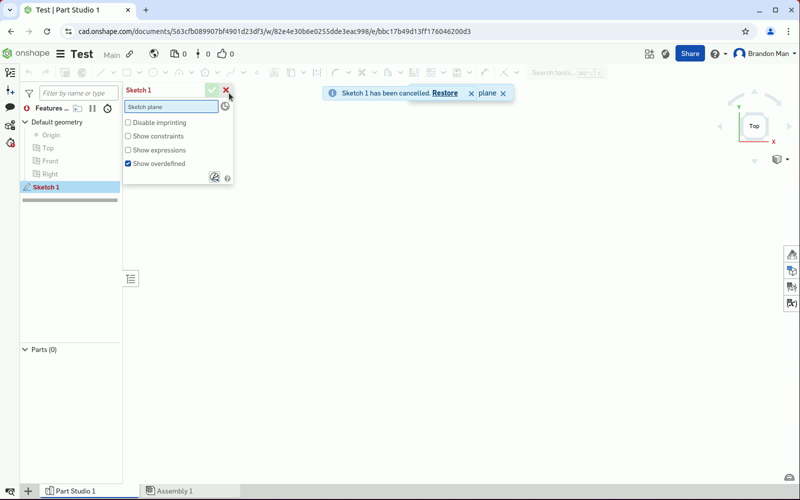
mouse_move(73, 150)
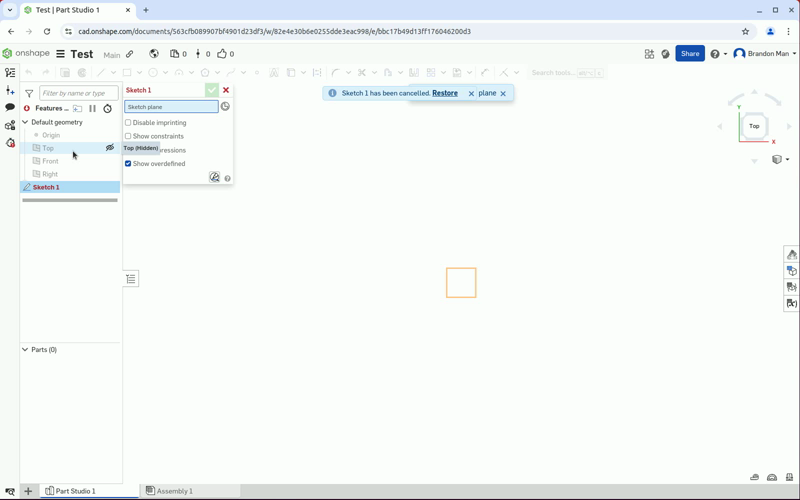
click(73, 150)
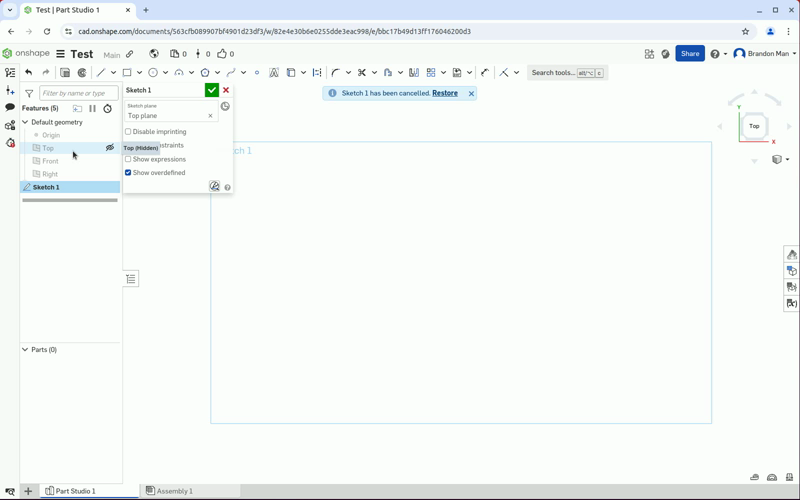
mouse_move(73, 352)
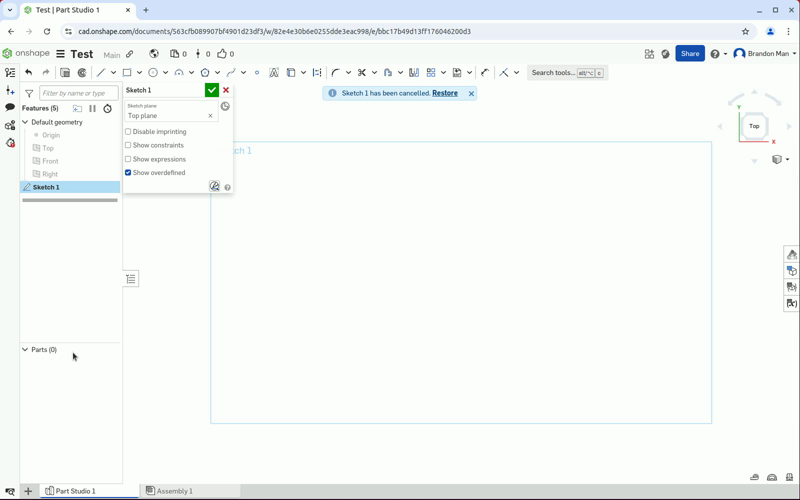
key(y)
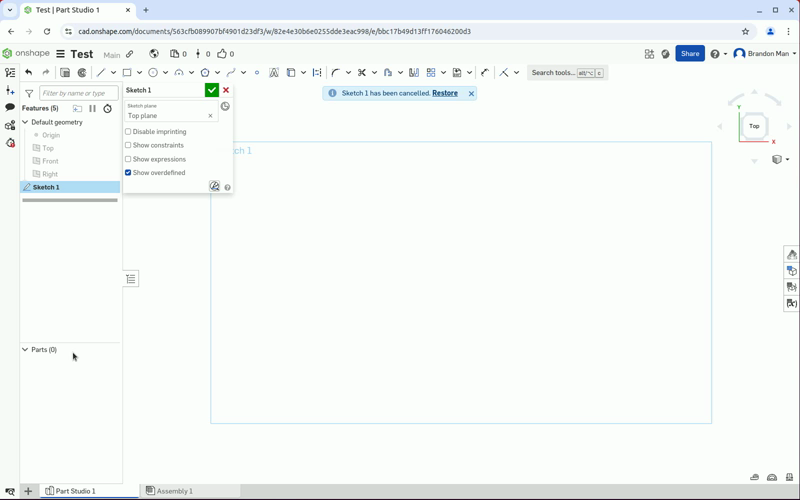
key(l)
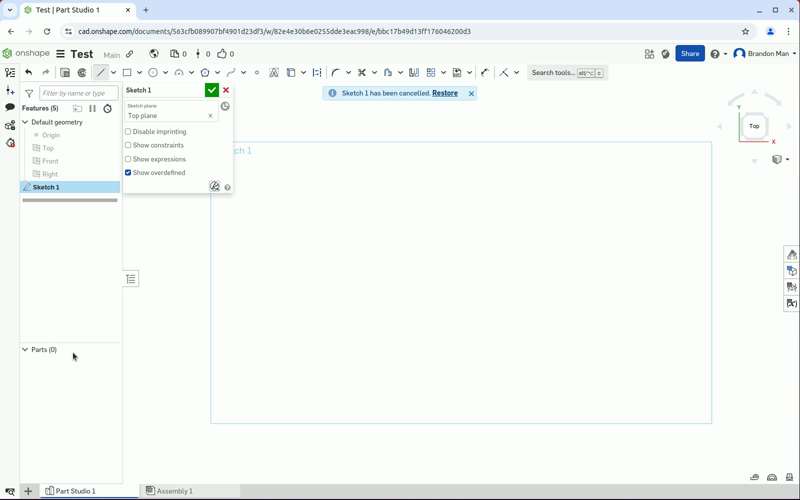
key_down(shift)
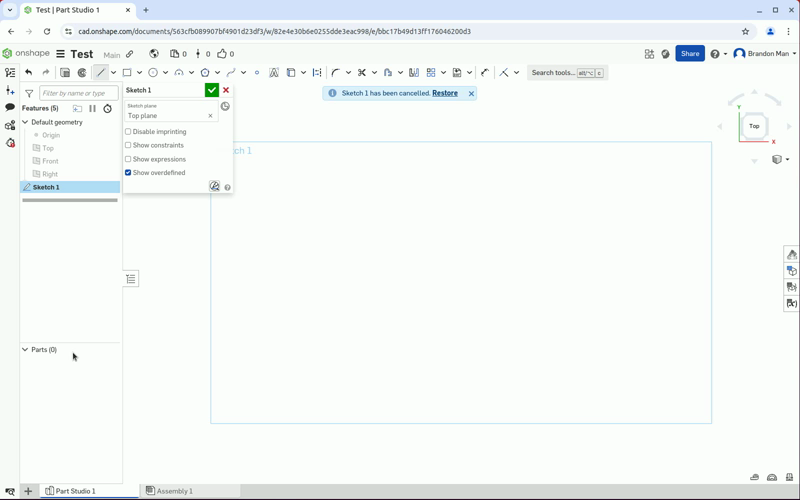
mouse_move(348, 282)
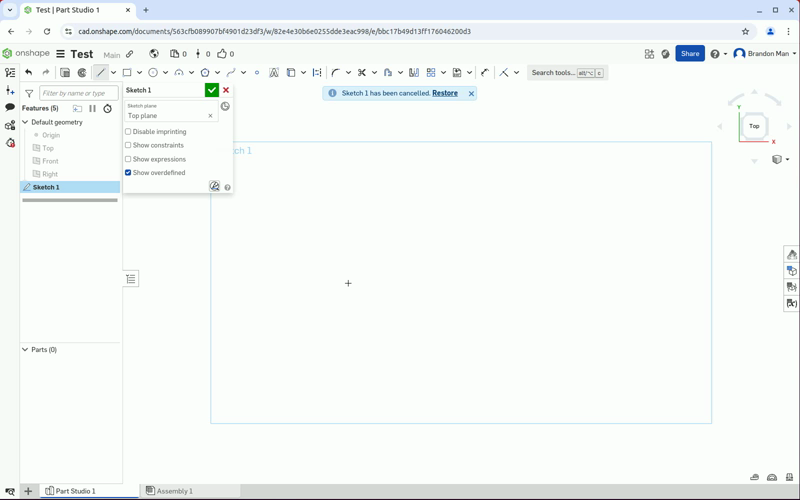
click(348, 282)
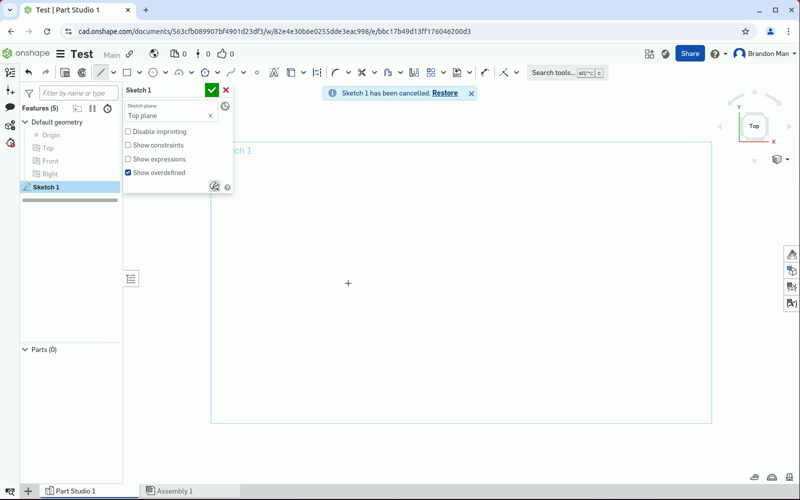
key_up(shift)
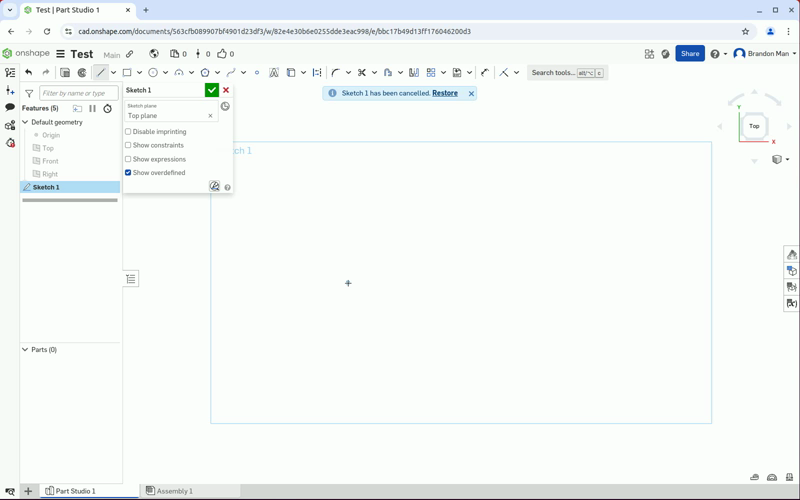
key_down(shift)
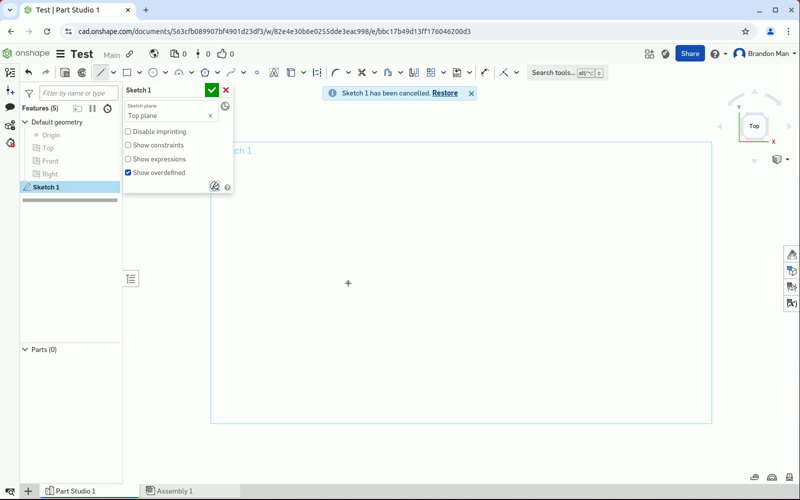
mouse_move(572, 282)
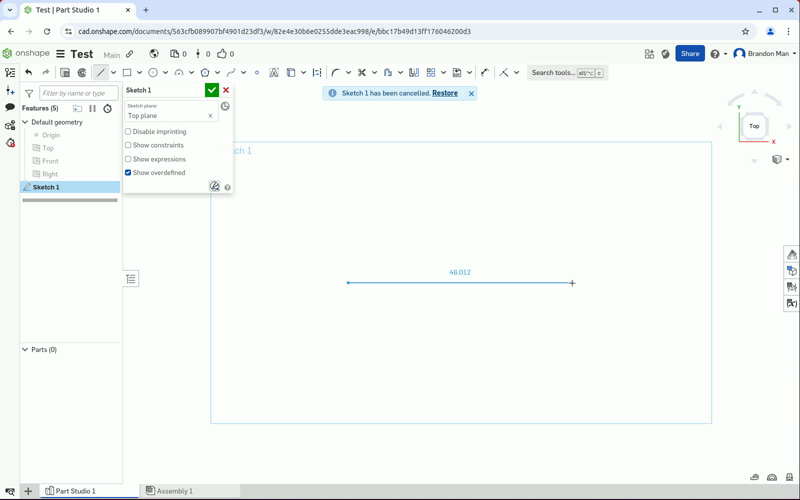
click(572, 282)
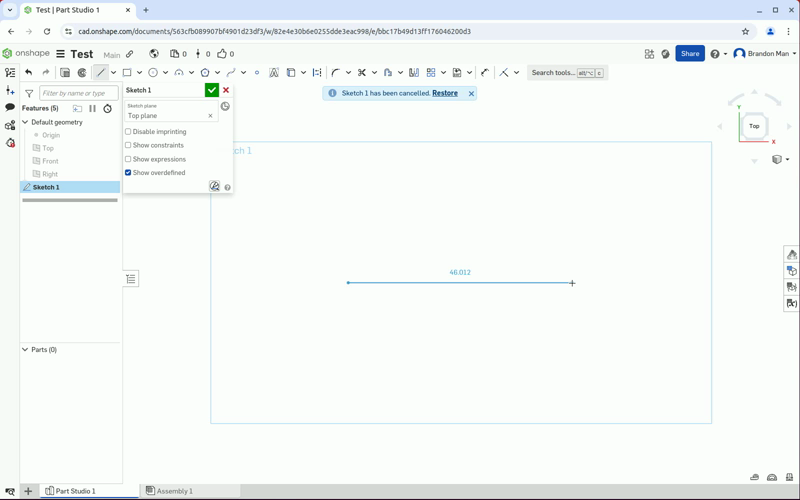
key_up(shift)
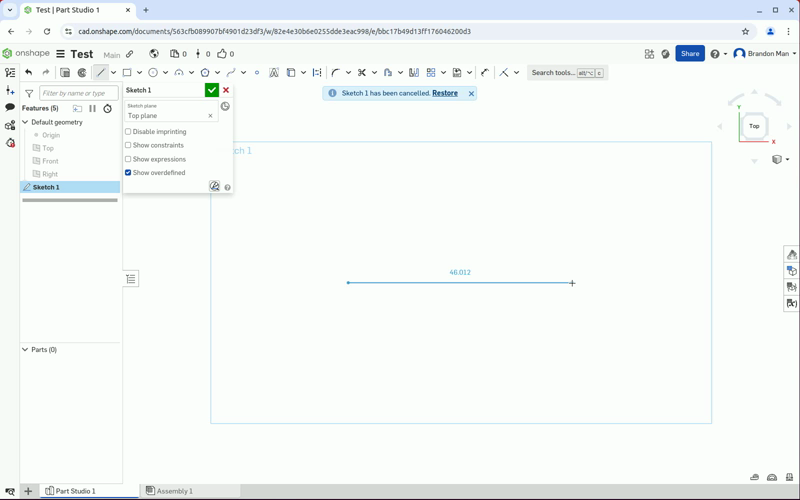
key_down(shift)
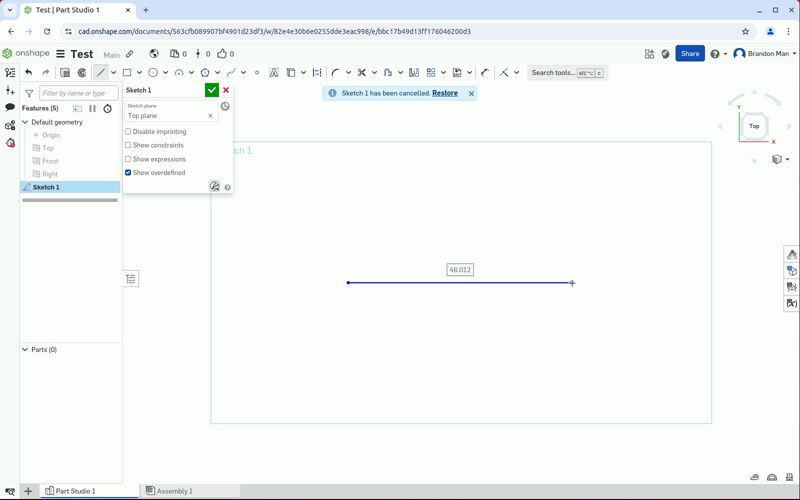
mouse_move(572, 186)
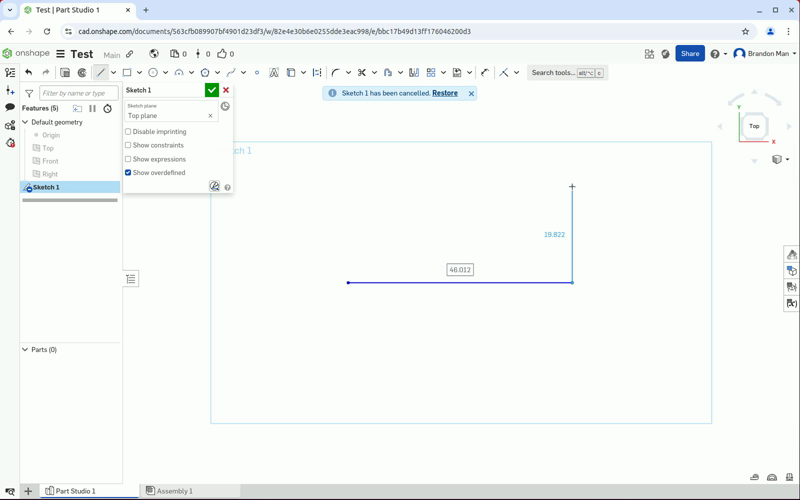
click(572, 186)
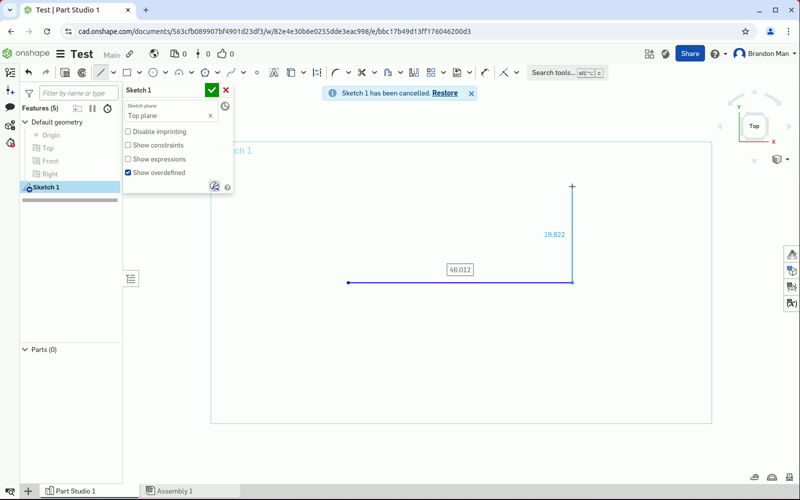
key_up(shift)
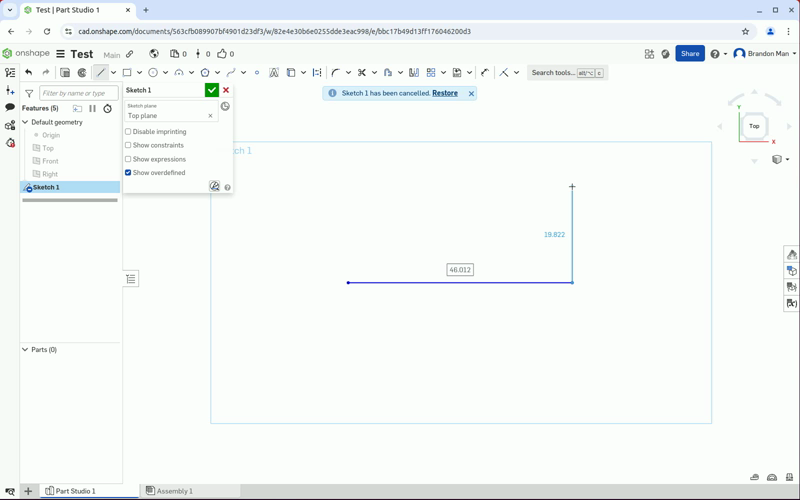
key_down(shift)
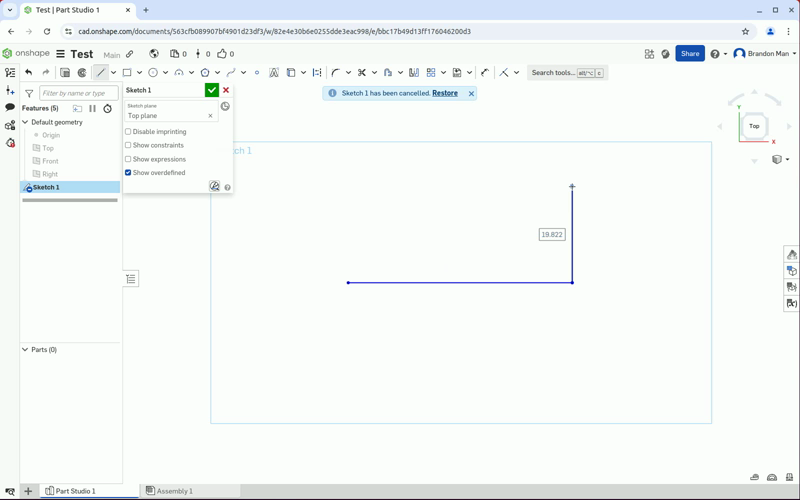
mouse_move(348, 186)
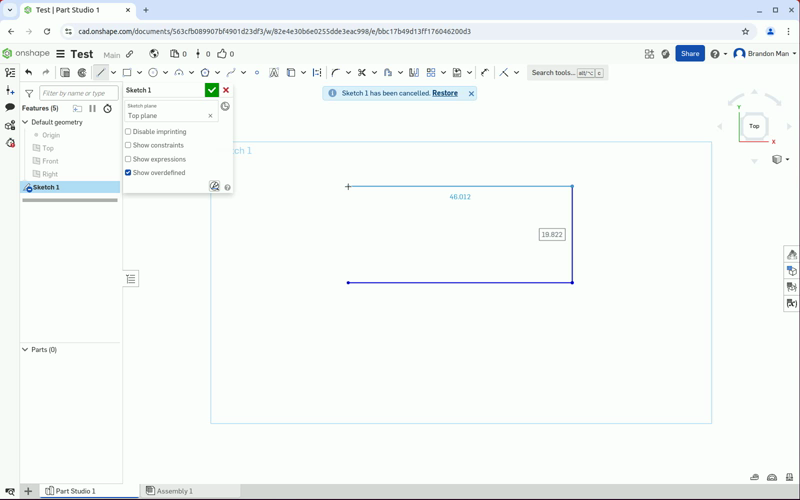
click(348, 186)
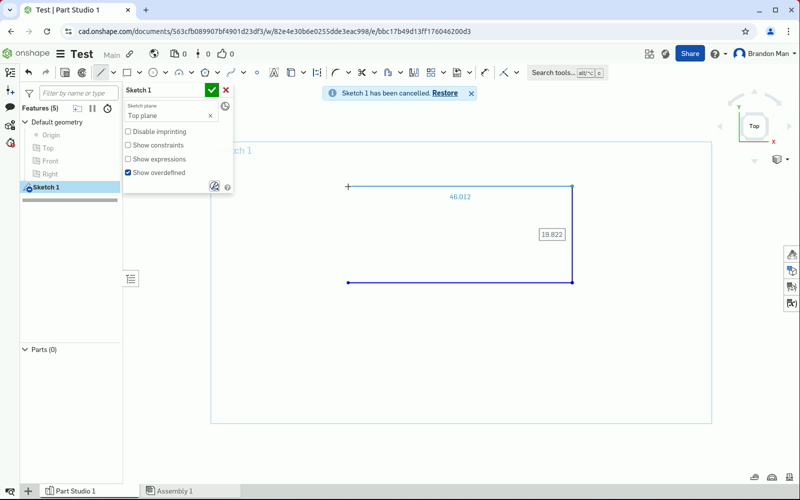
key_up(shift)
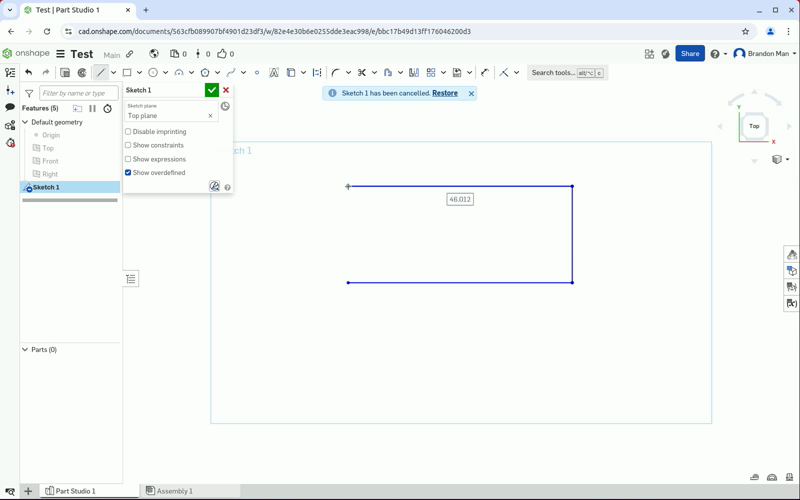
key_down(shift)
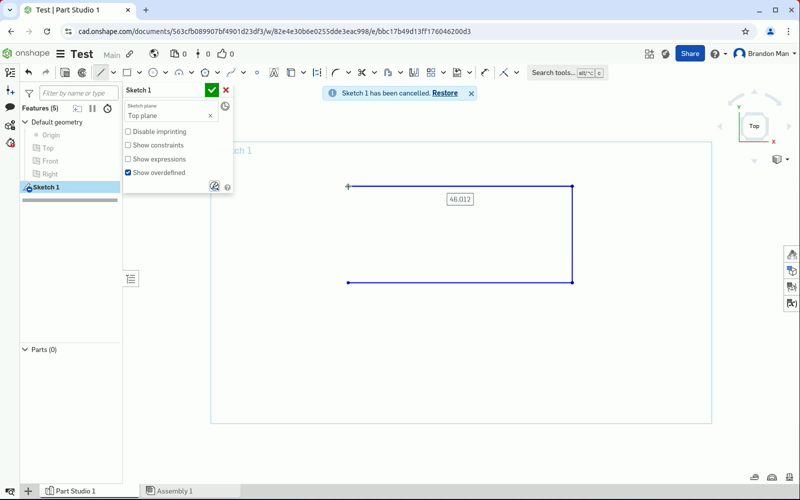
mouse_move(348, 282)
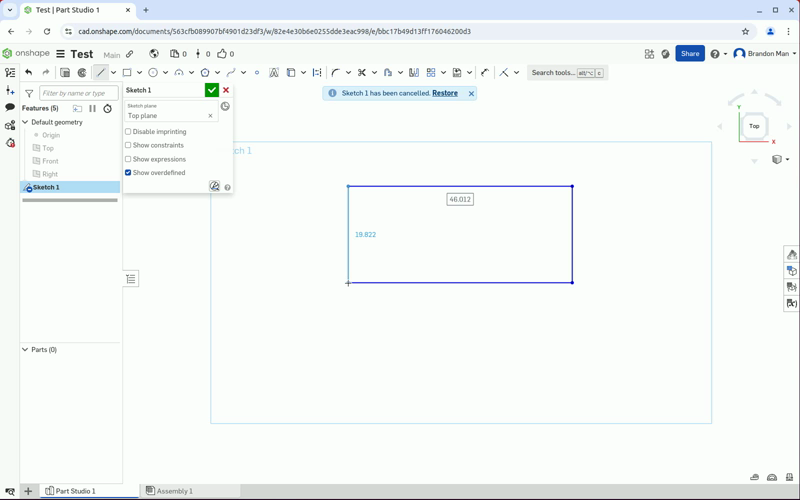
key_up(shift)
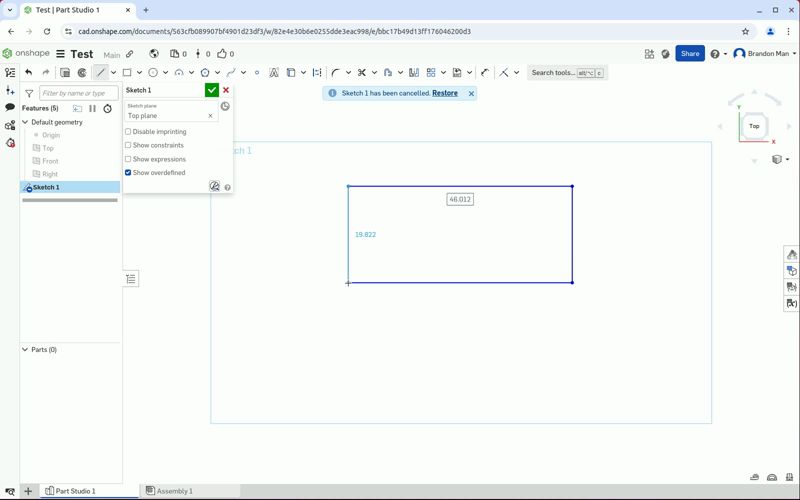
click(348, 282)
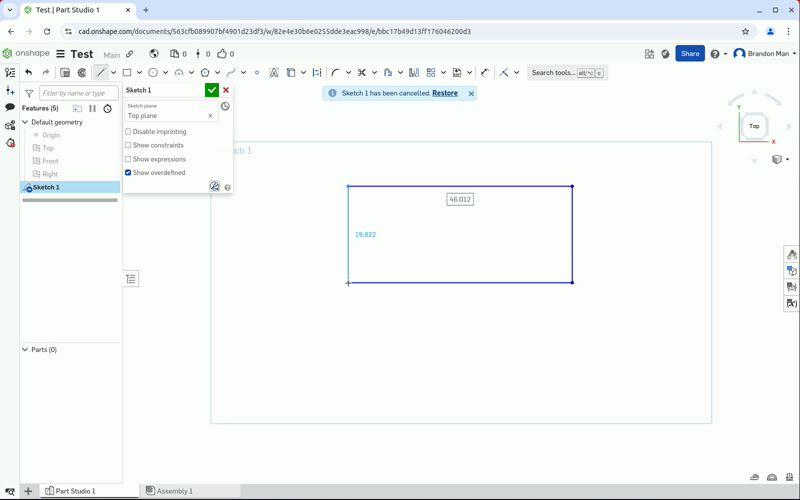
key(esc)
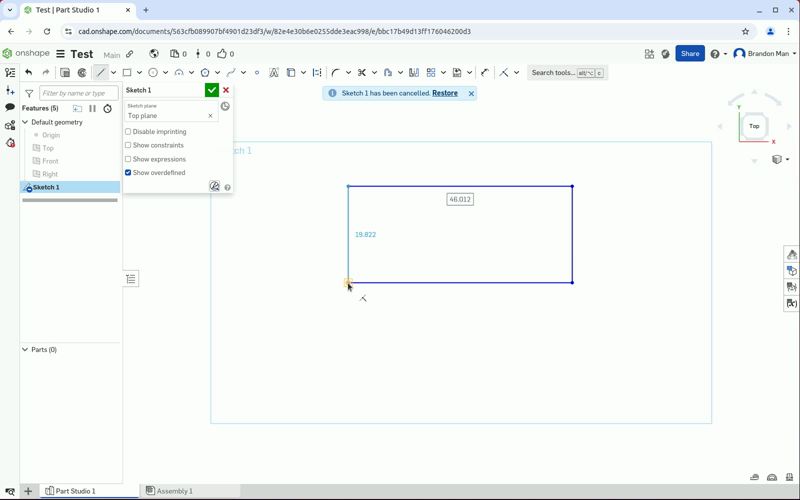
key(c)
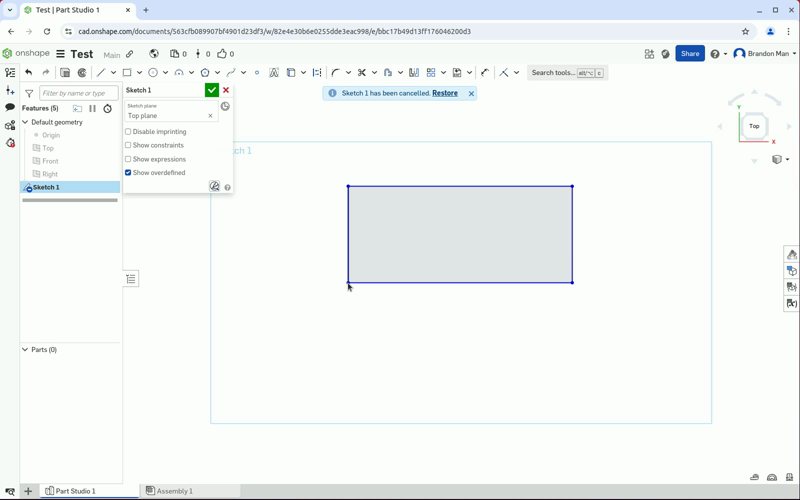
key_down(shift)
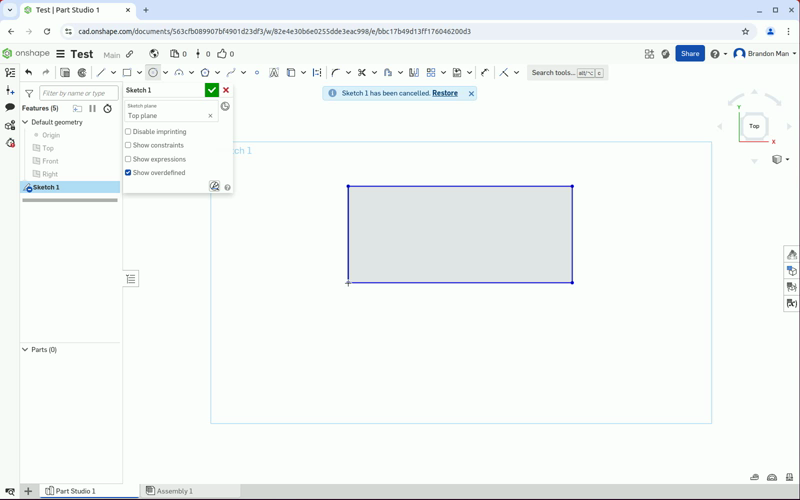
mouse_move(381, 235)
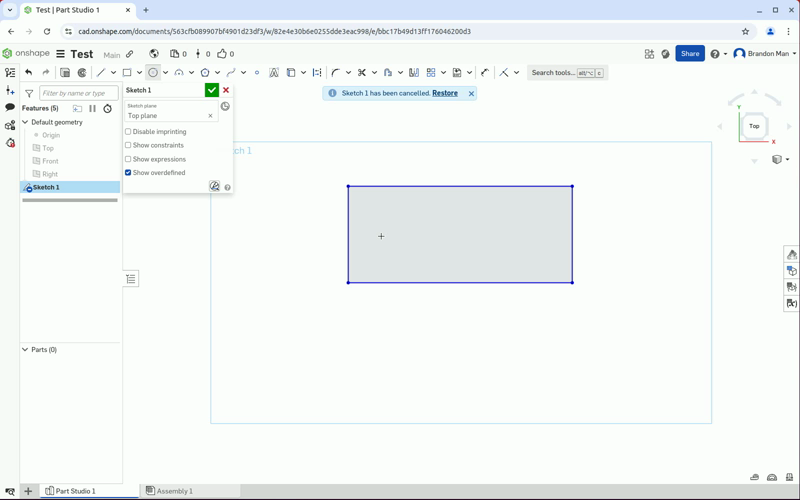
click(381, 235)
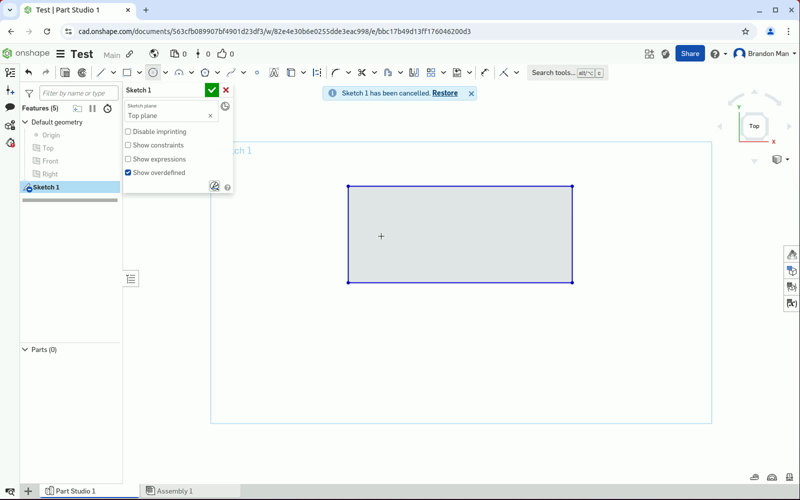
key_up(shift)
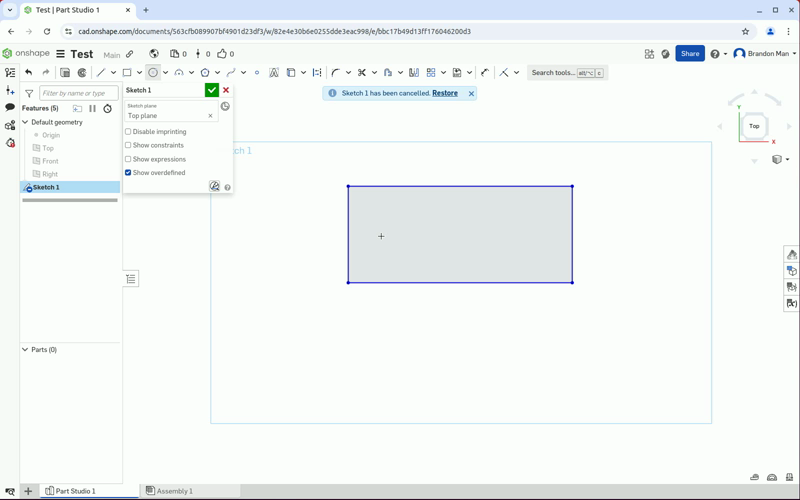
mouse_move(388, 235)
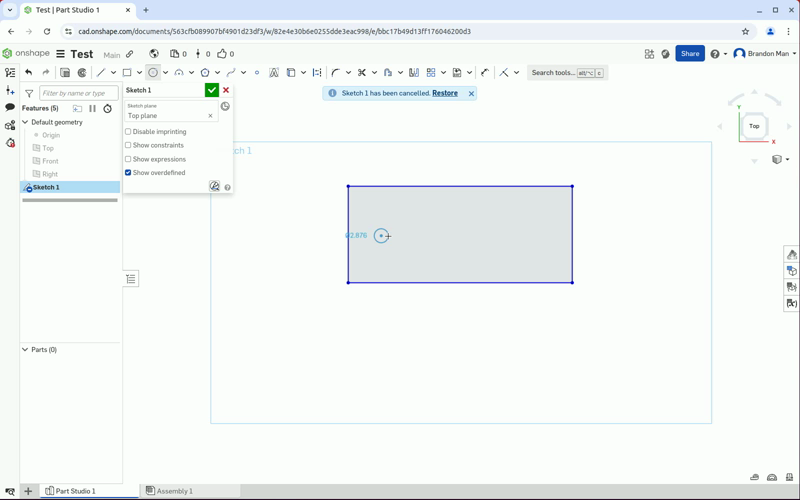
click(388, 235)
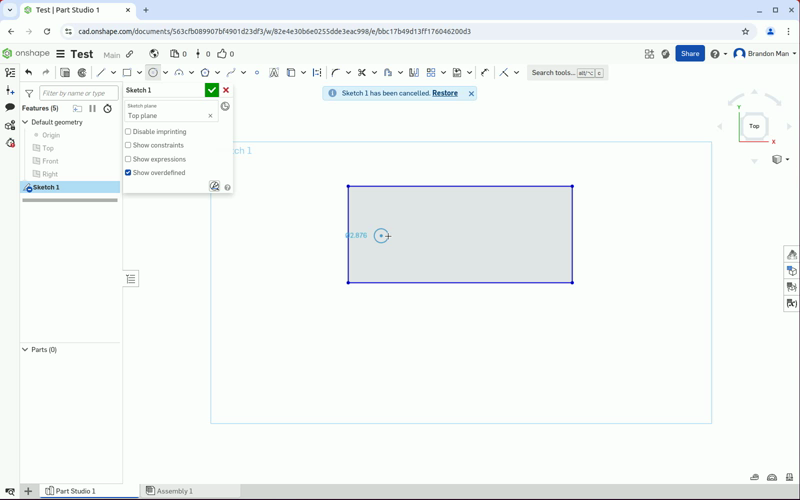
key(esc)
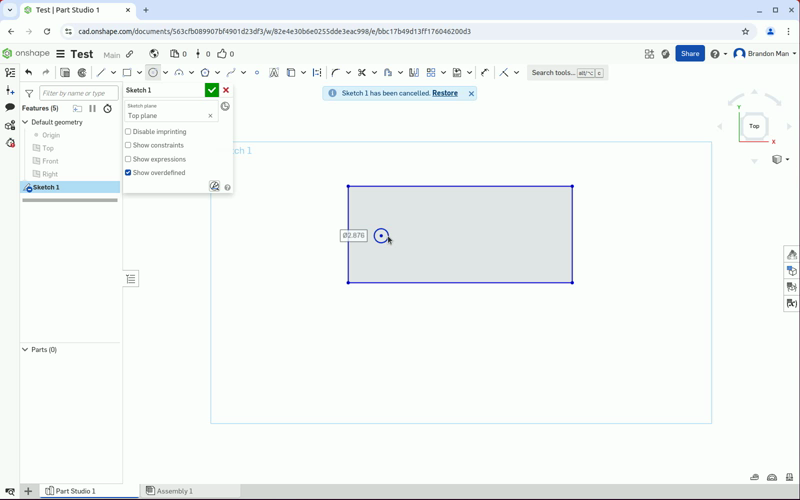
key(c)
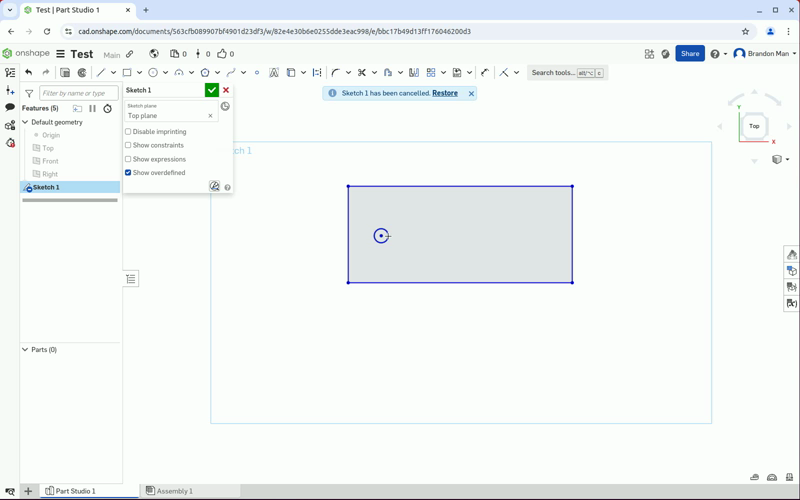
key_down(shift)
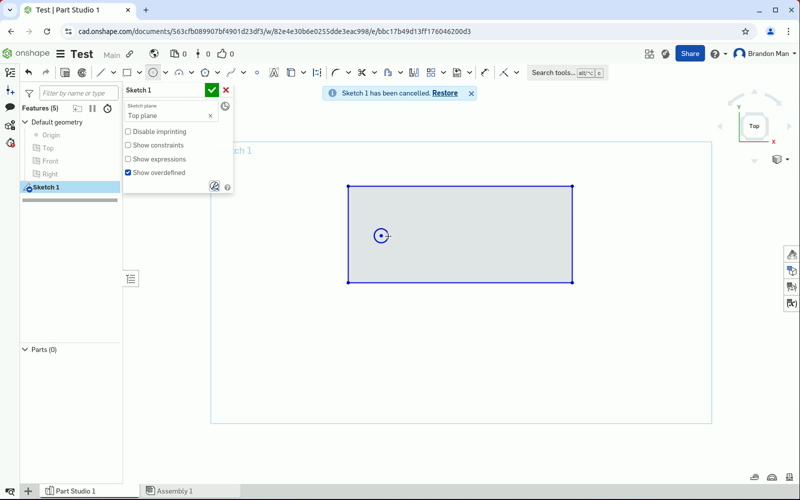
mouse_move(461, 235)
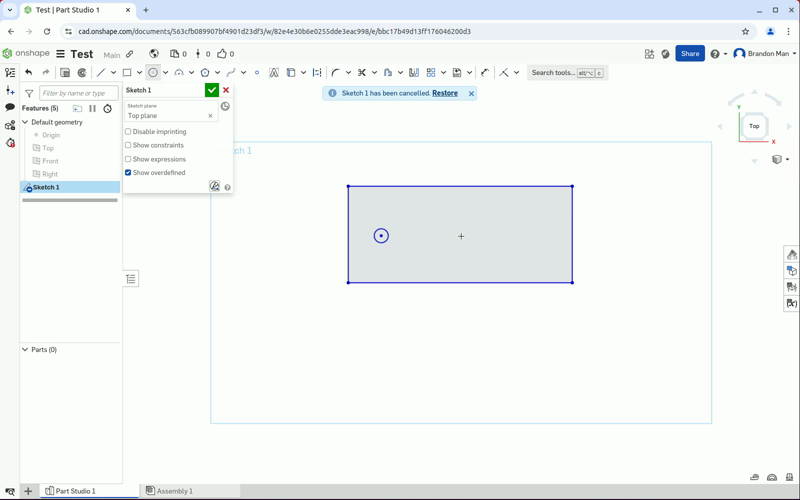
click(461, 235)
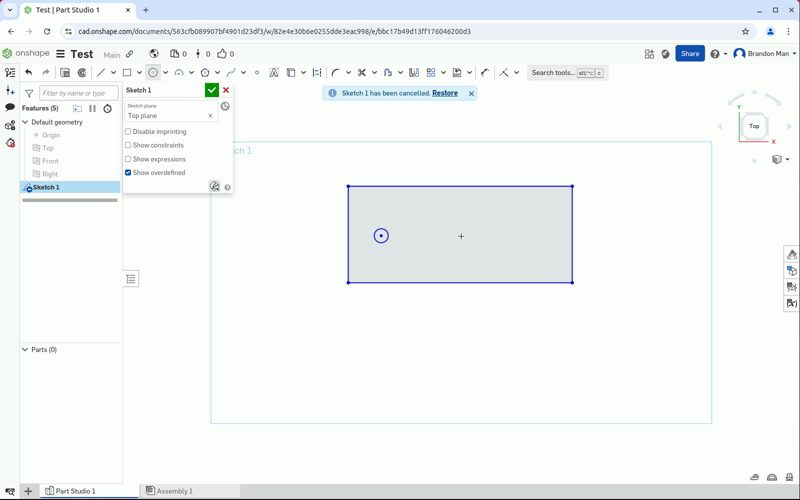
key_up(shift)
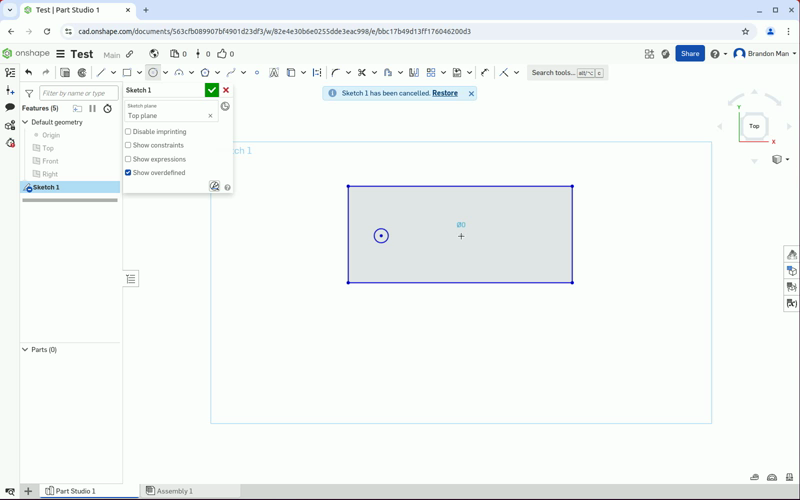
mouse_move(494, 235)
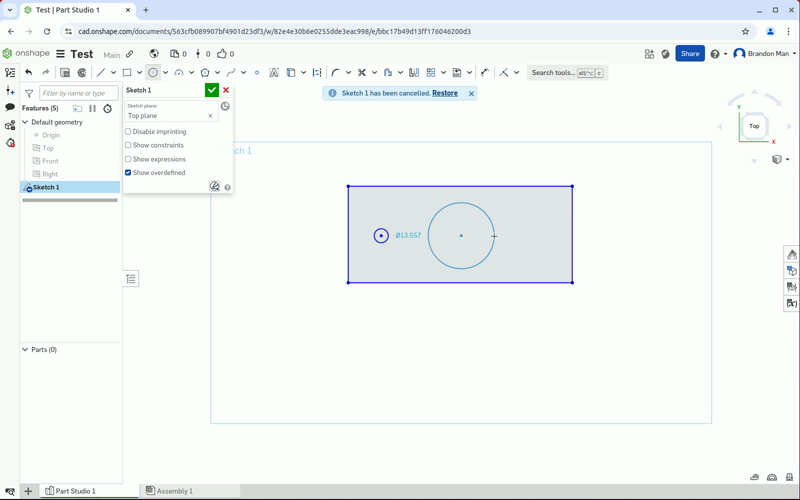
click(494, 235)
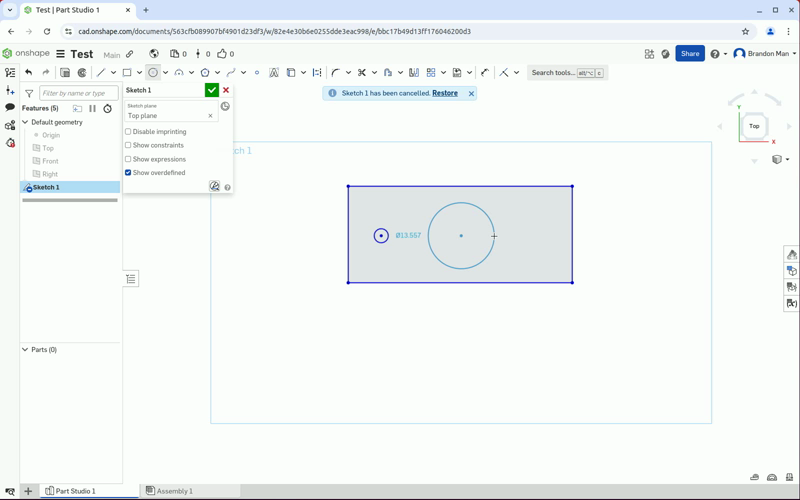
key(esc)
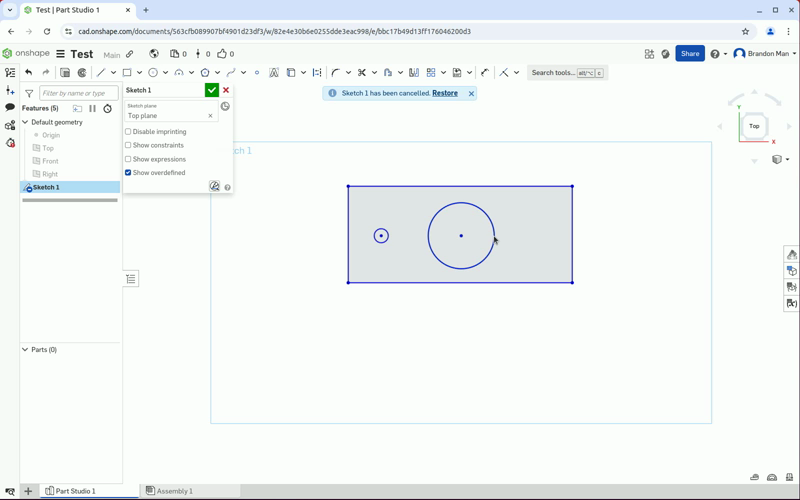
key(c)
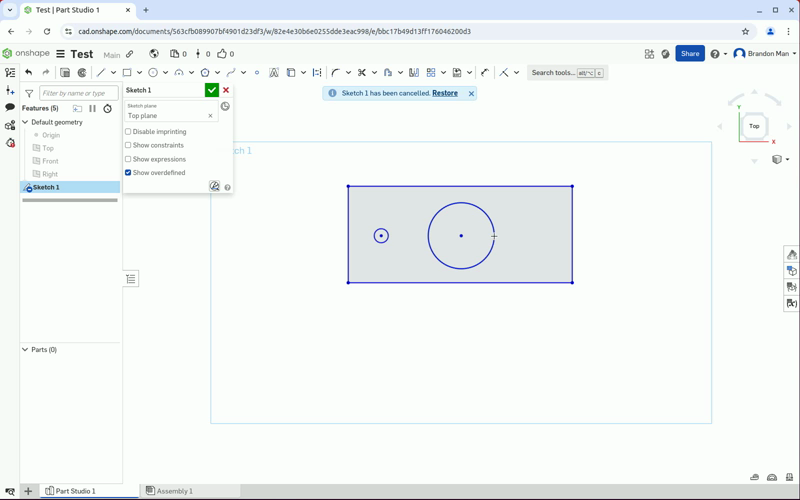
key_down(shift)
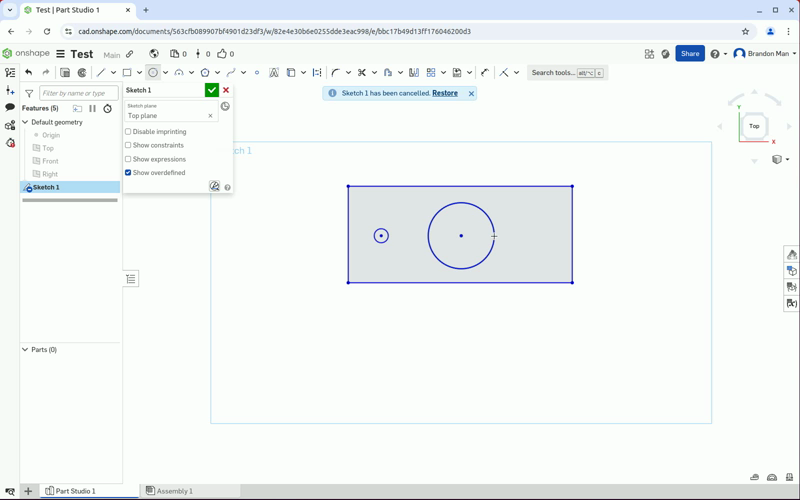
mouse_move(539, 235)
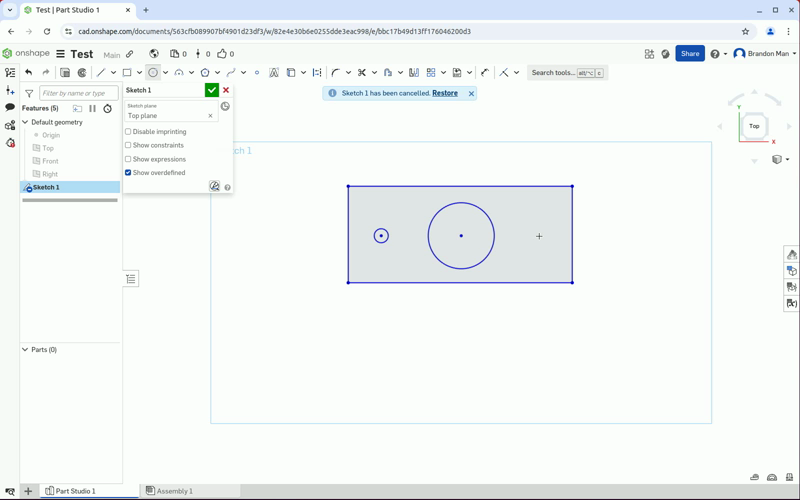
click(539, 235)
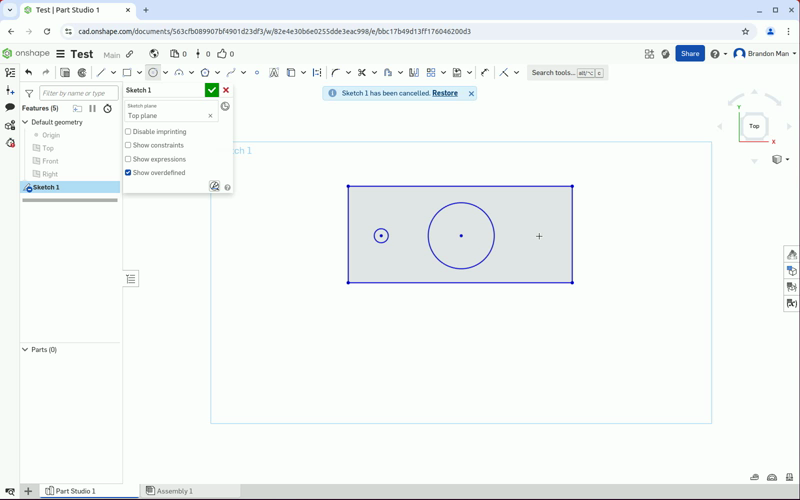
key_up(shift)
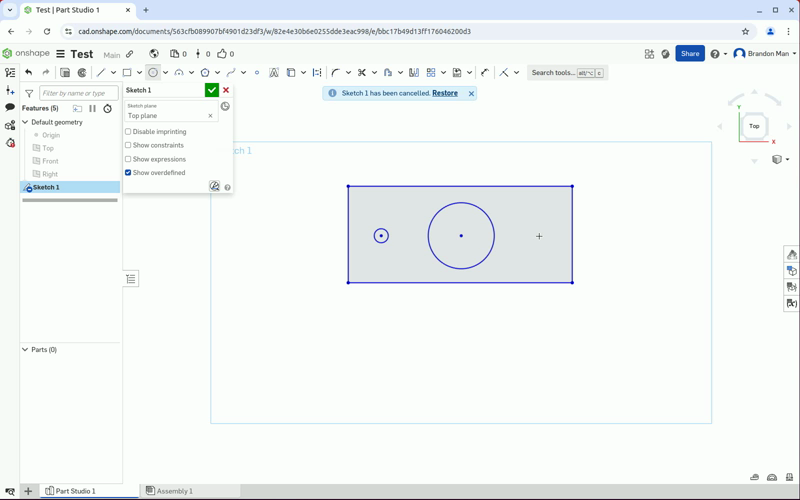
mouse_move(546, 235)
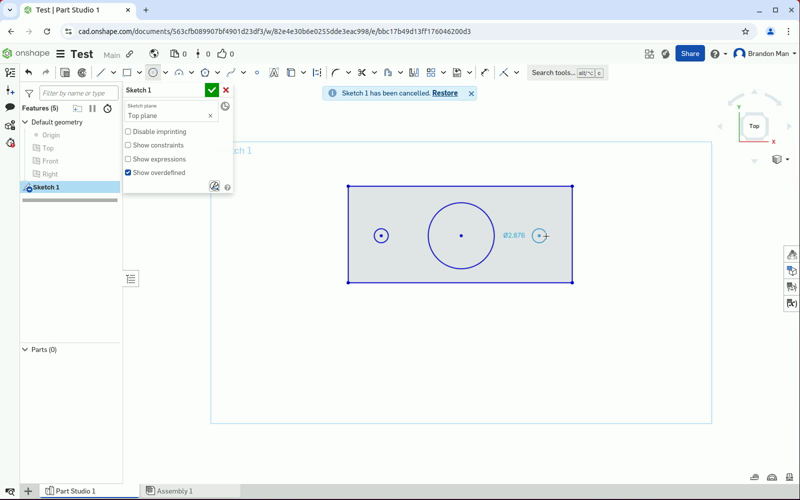
click(546, 235)
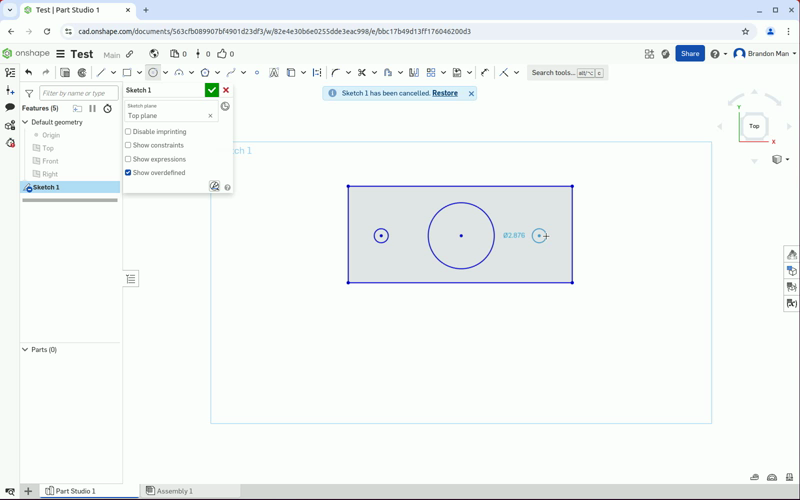
key(esc)
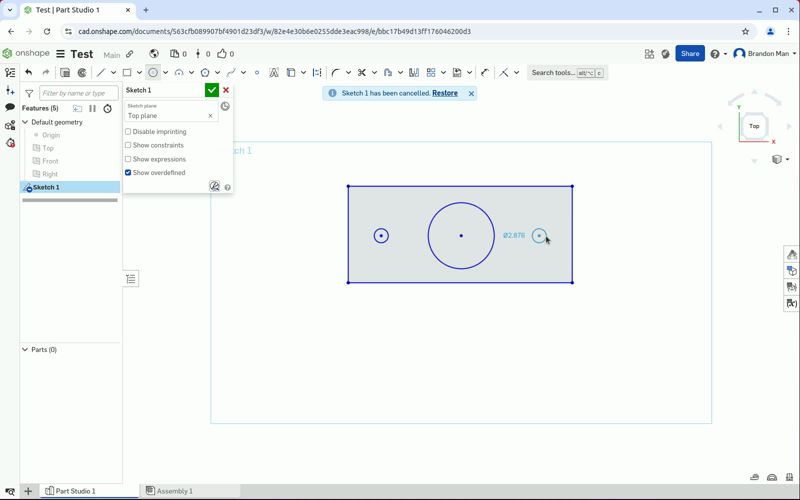
mouse_move(493, 270)
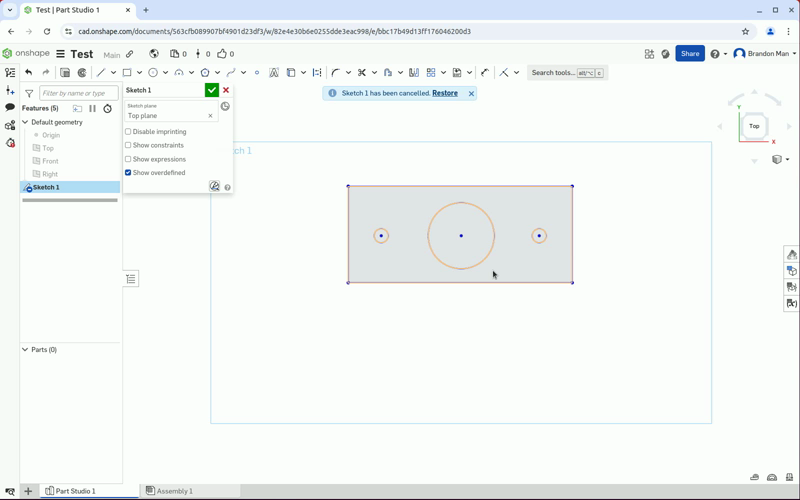
click(493, 270)
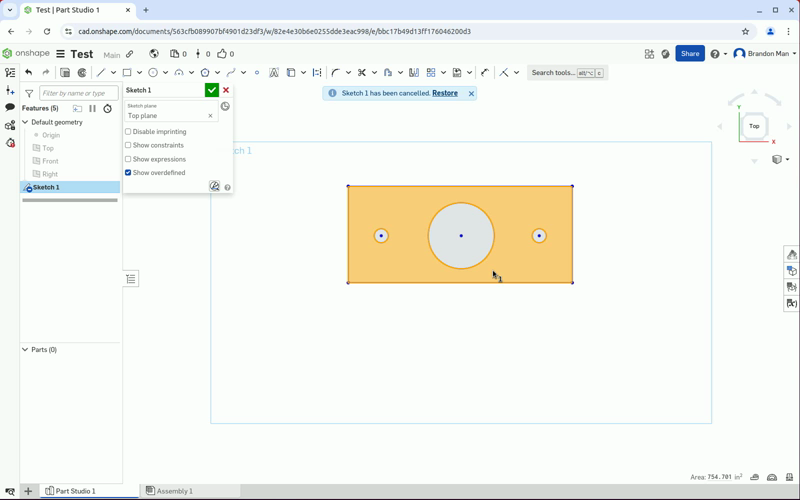
mouse_move(73, 352)
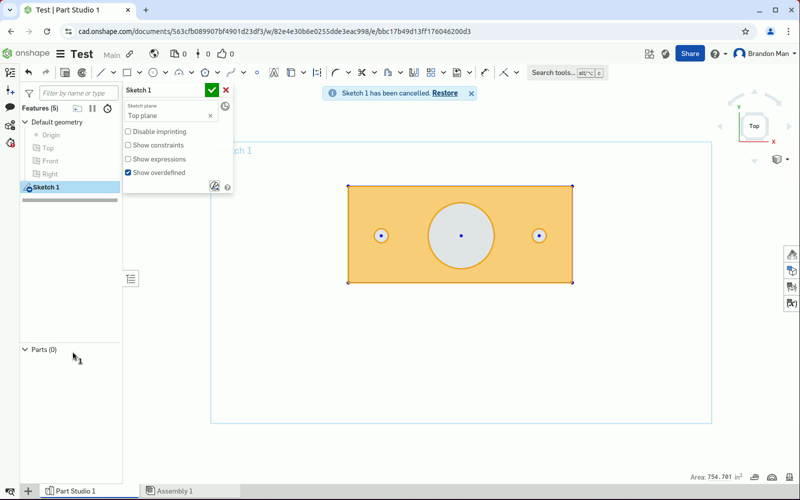
key(shift+y)
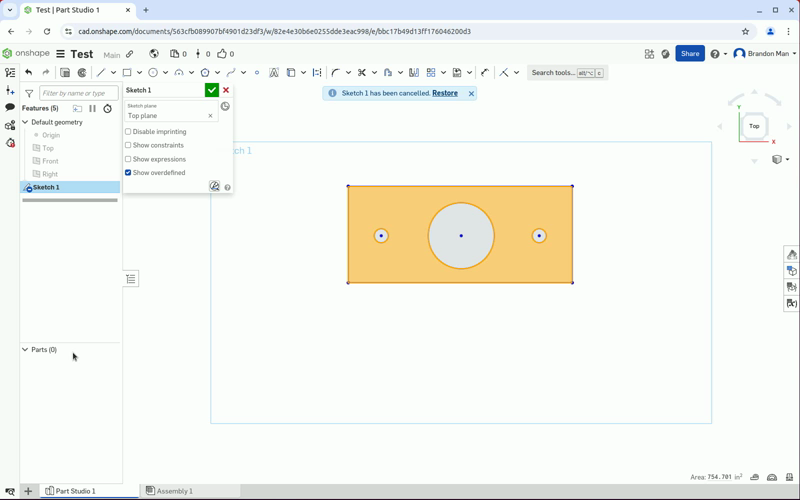
key(shift+e)
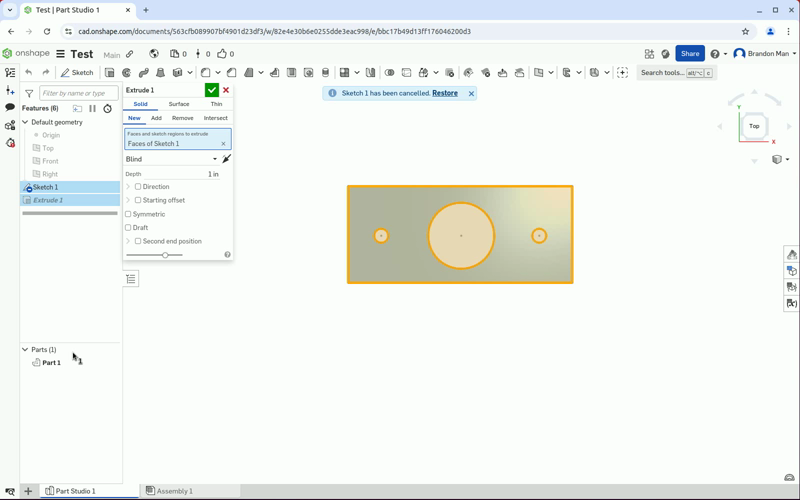
mouse_move(143, 106)
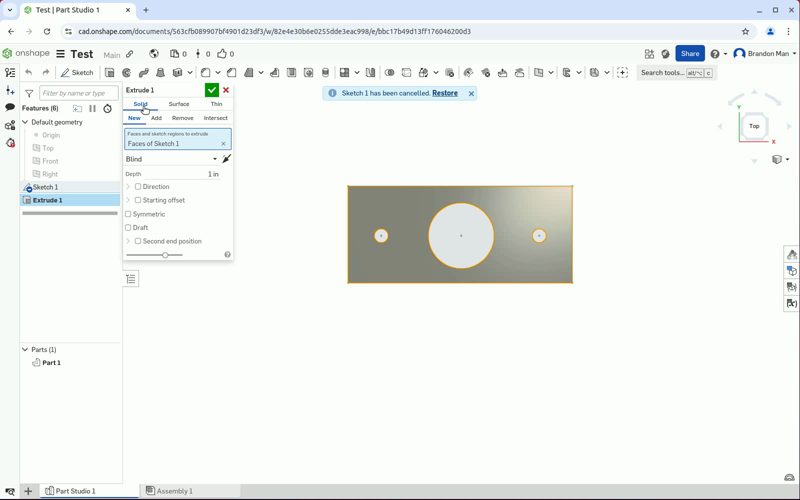
click(143, 106)
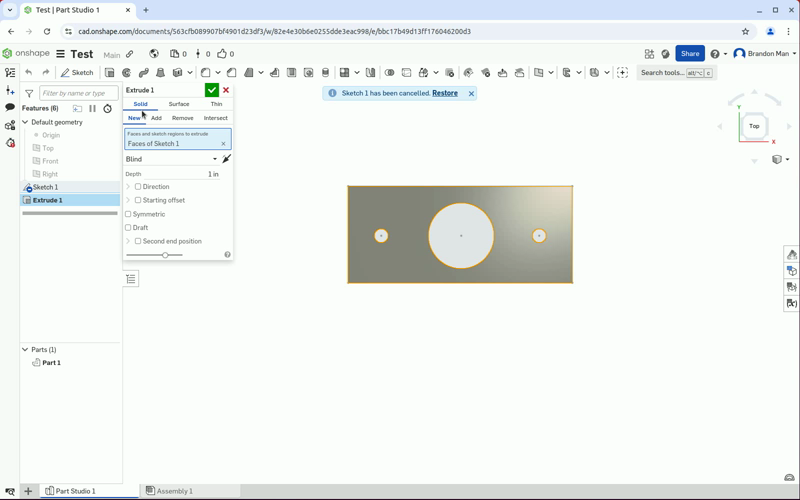
mouse_move(137, 120)
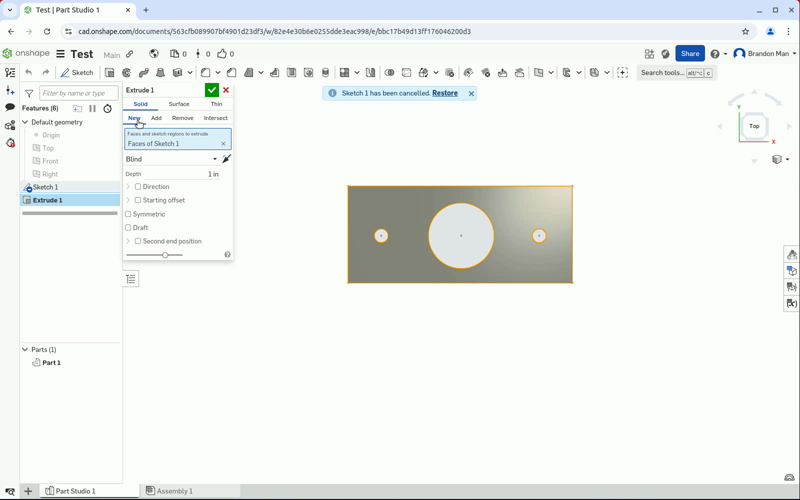
click(137, 120)
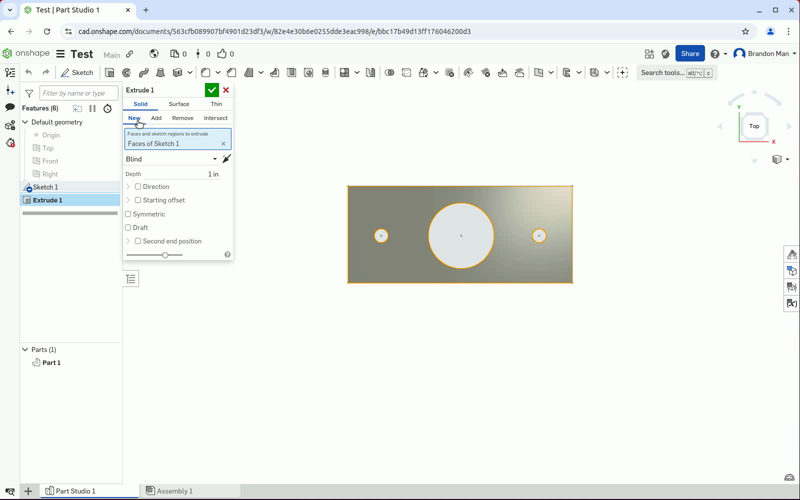
key(tab, 4)
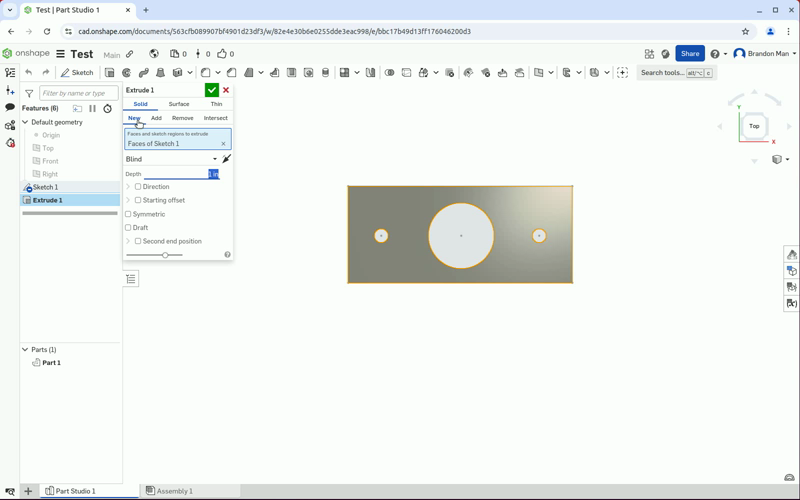
text(3.37)
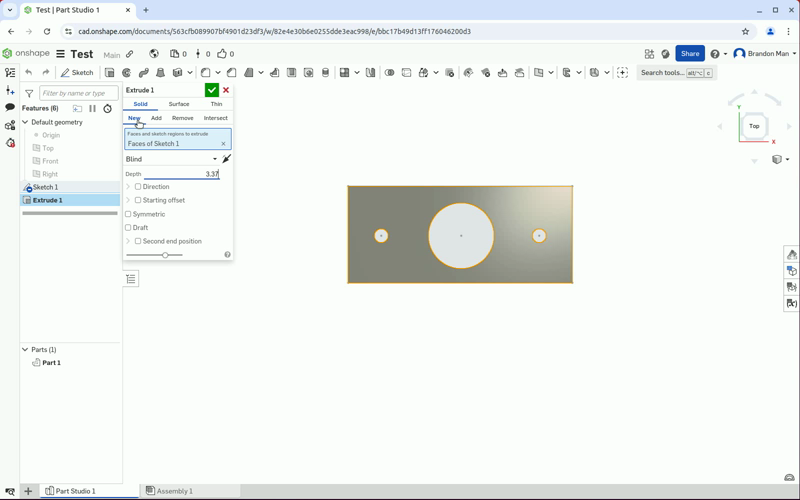
key(enter)
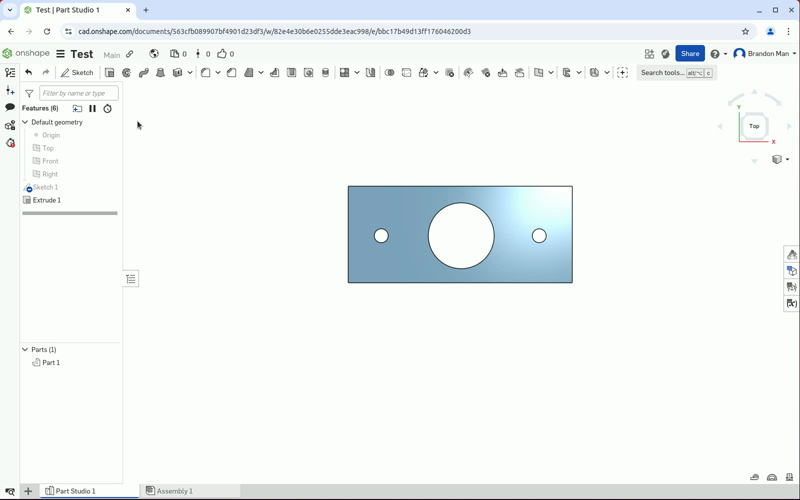
key(shift+h)
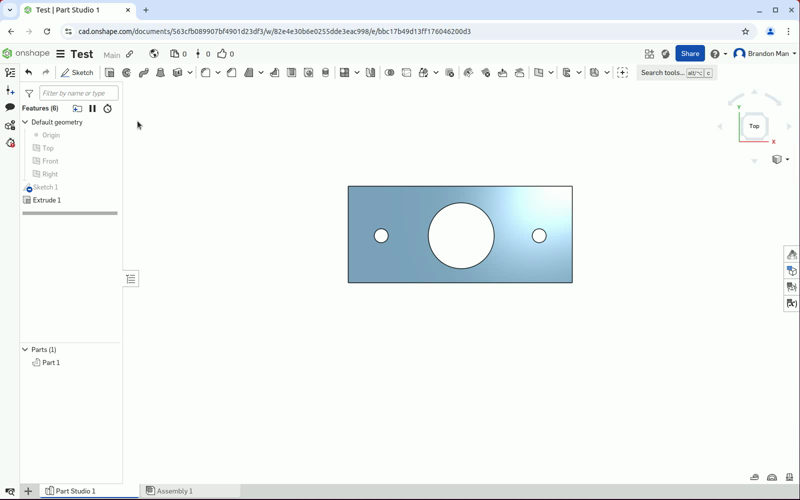
key(shift+h)
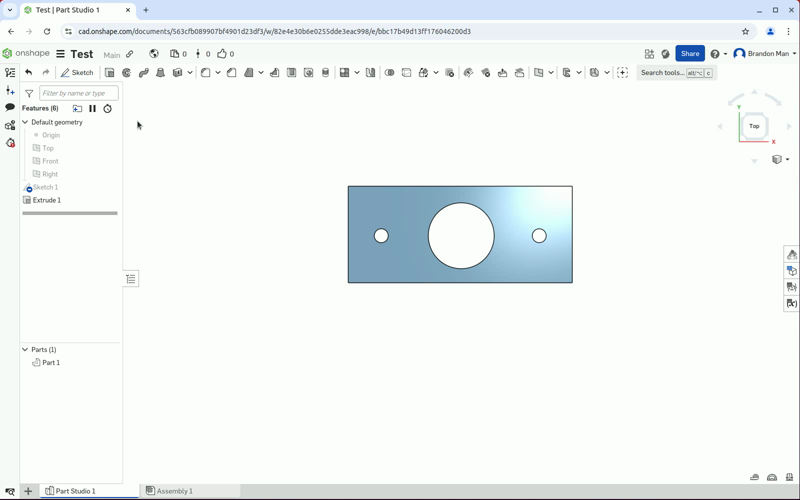
mouse_move(73, 189)
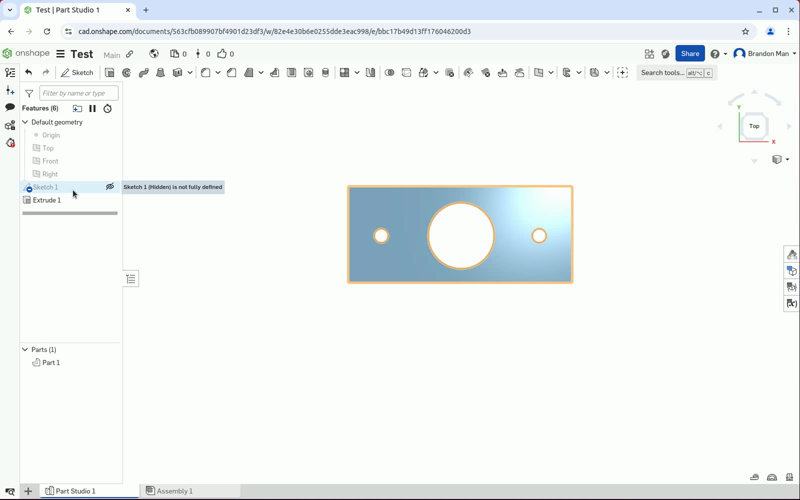
click(73, 189)
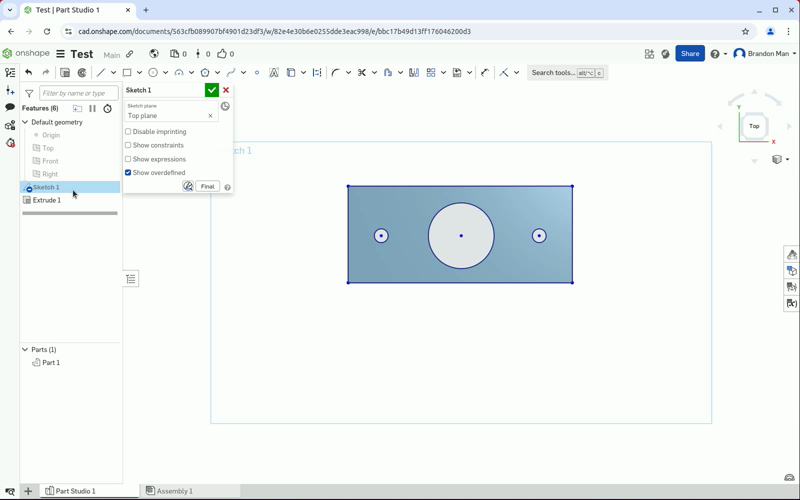
mouse_move(229, 92)
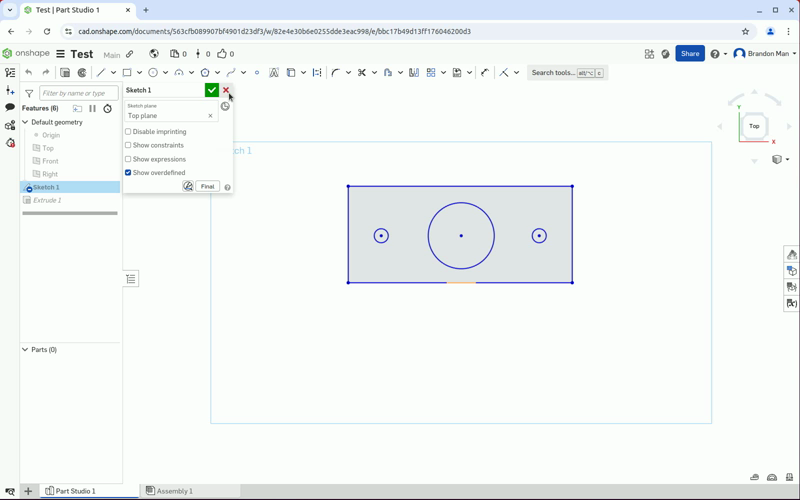
click(229, 92)
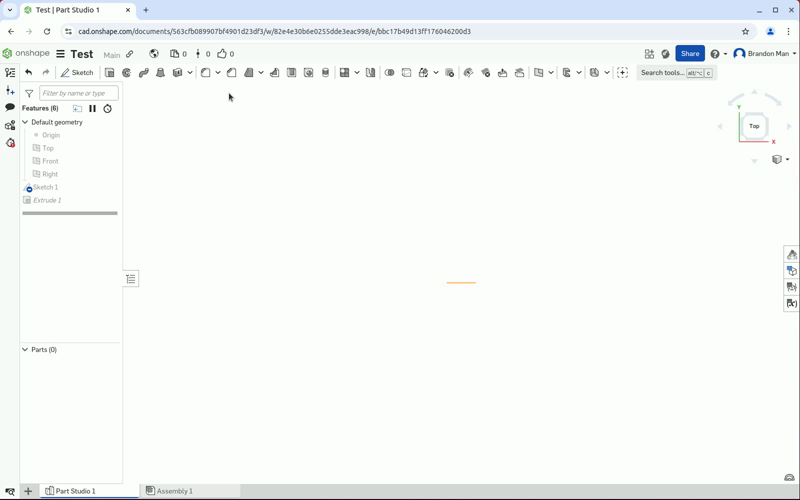
mouse_move(73, 352)
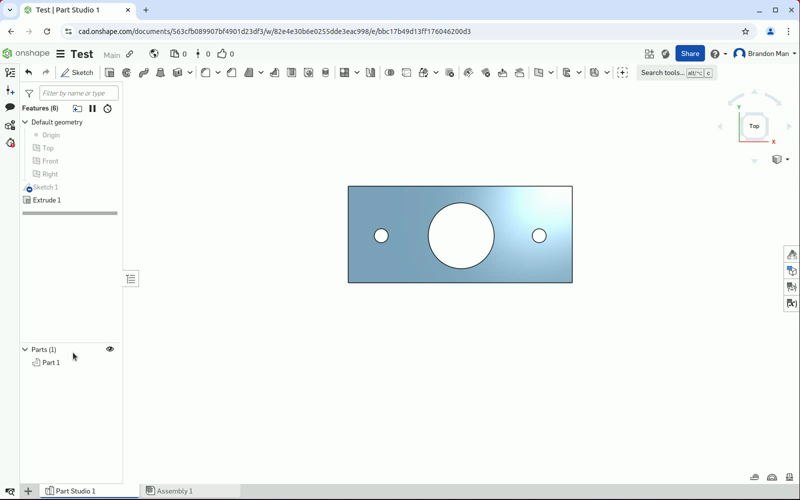
key(y)
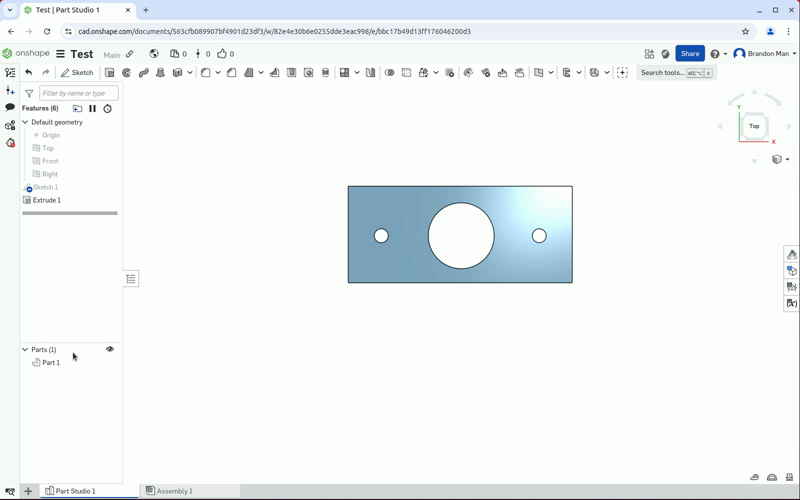
key(shift+p)
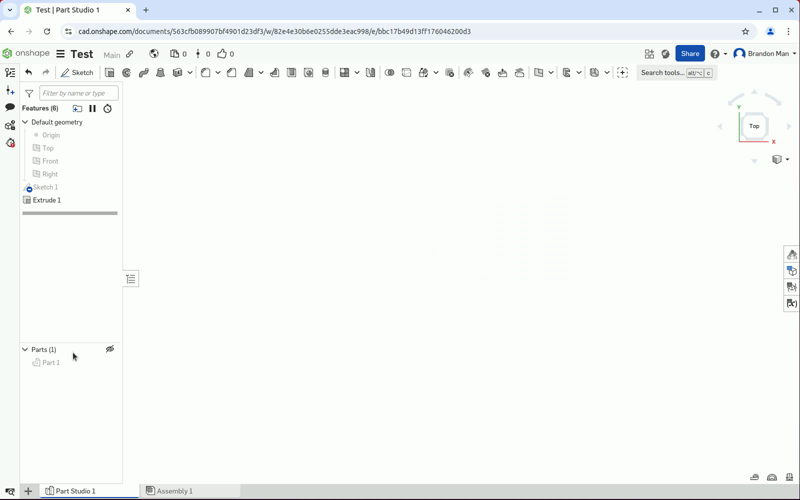
key(space)
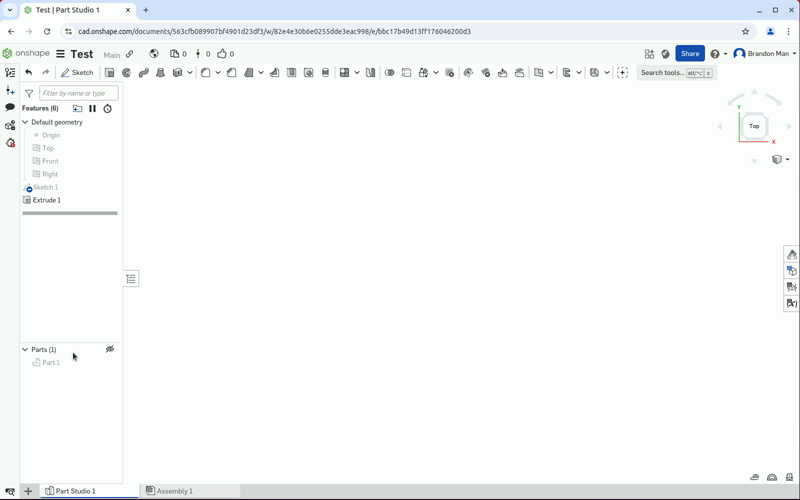
key_down(shift)
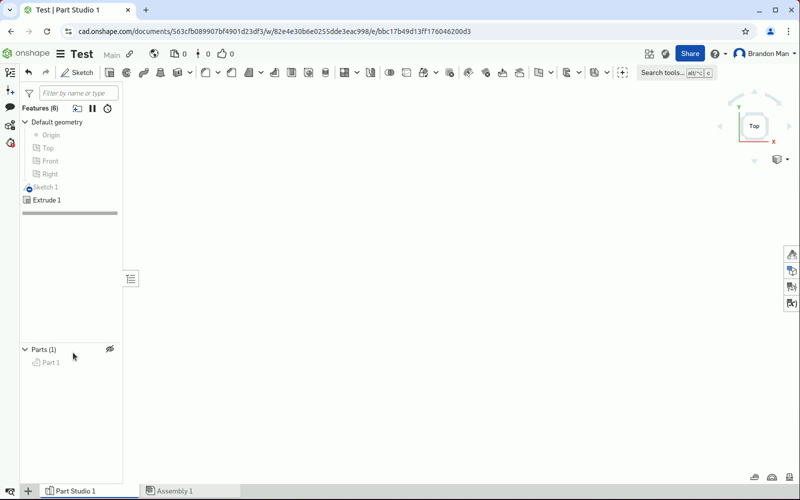
key(up)
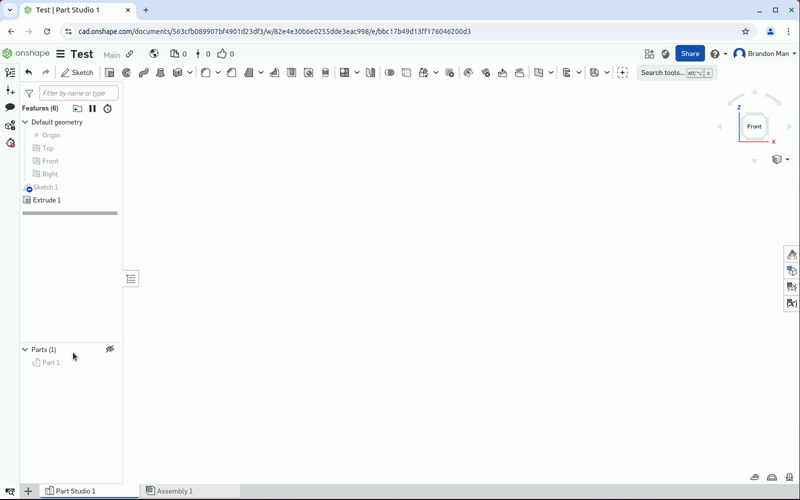
key_up(shift)
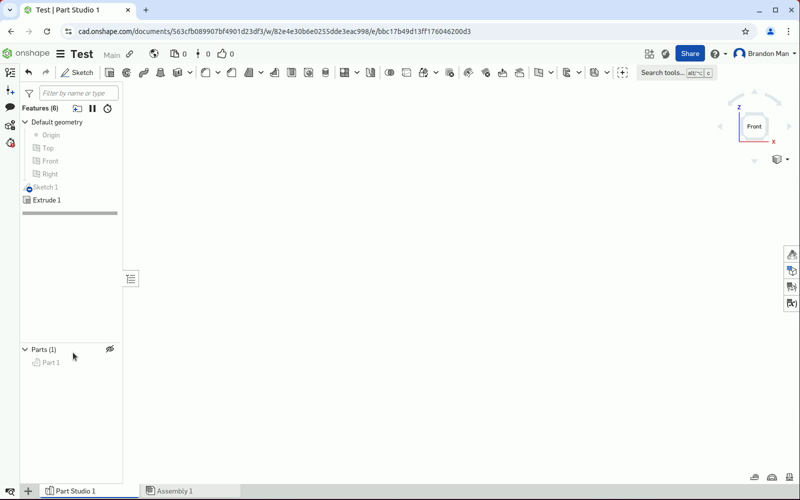
mouse_move(73, 352)
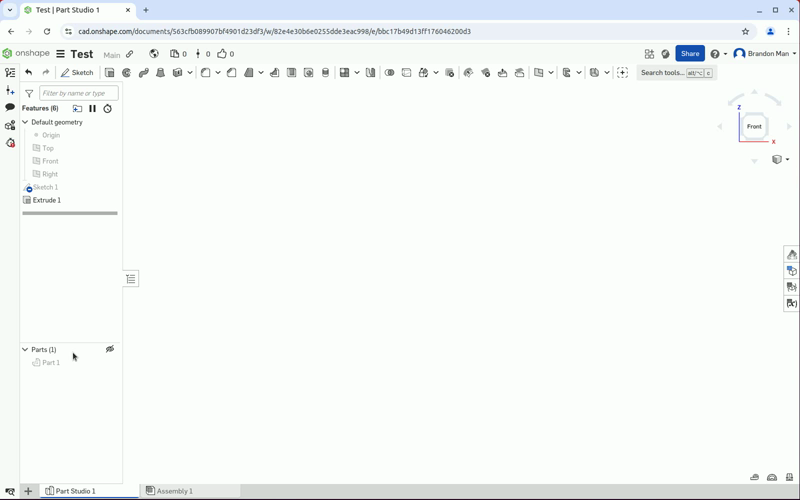
key(shift+y)
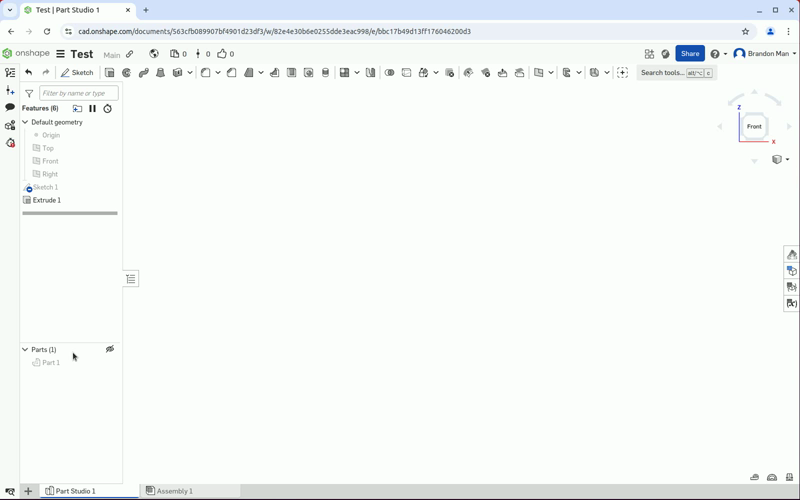
key(shift+s)
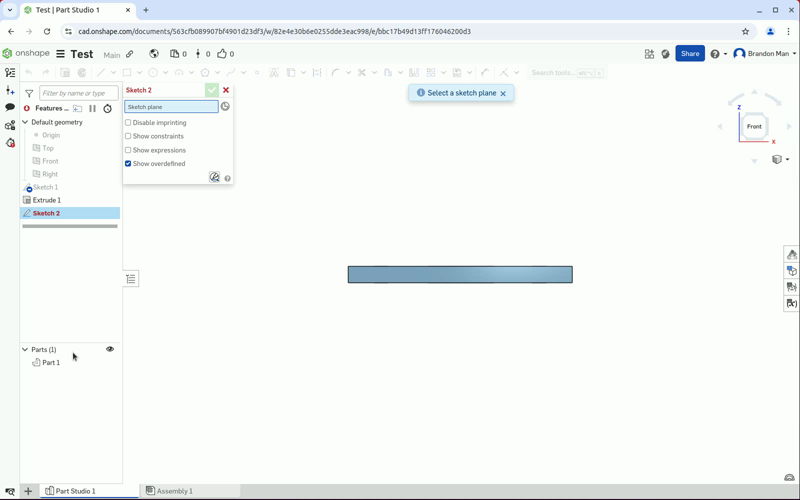
mouse_move(73, 163)
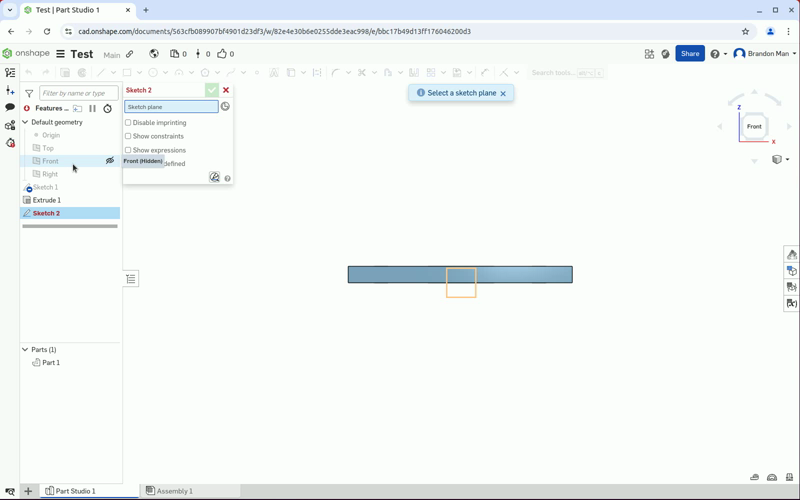
click(73, 163)
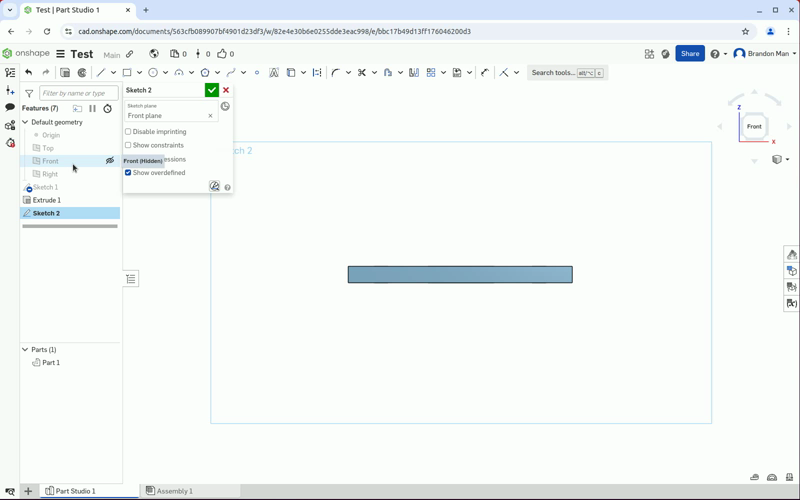
mouse_move(73, 352)
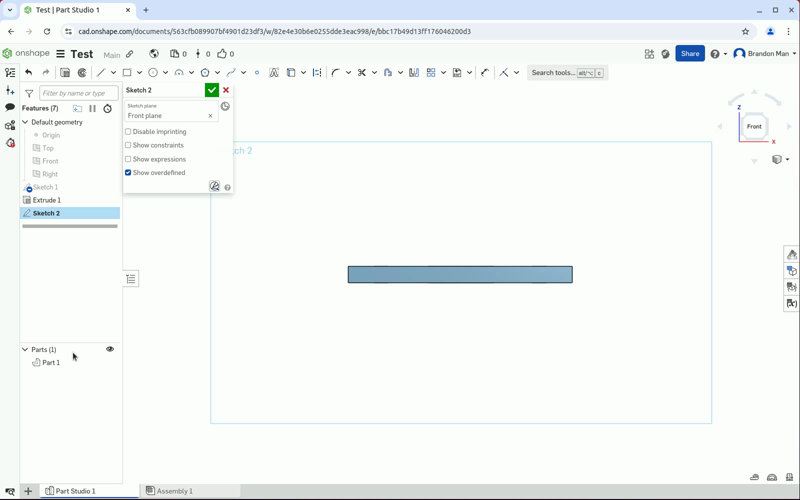
key(y)
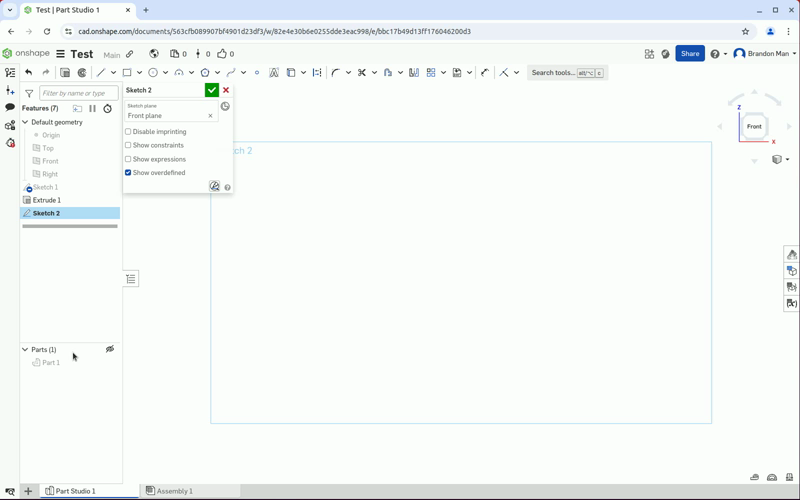
key(l)
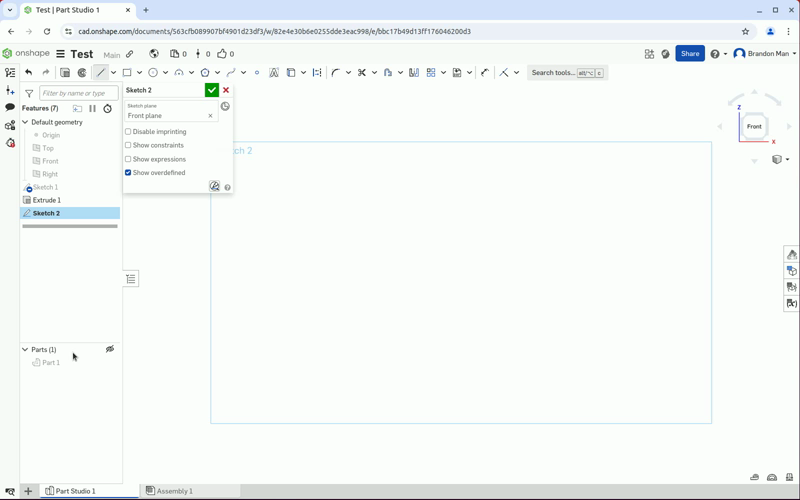
key_down(shift)
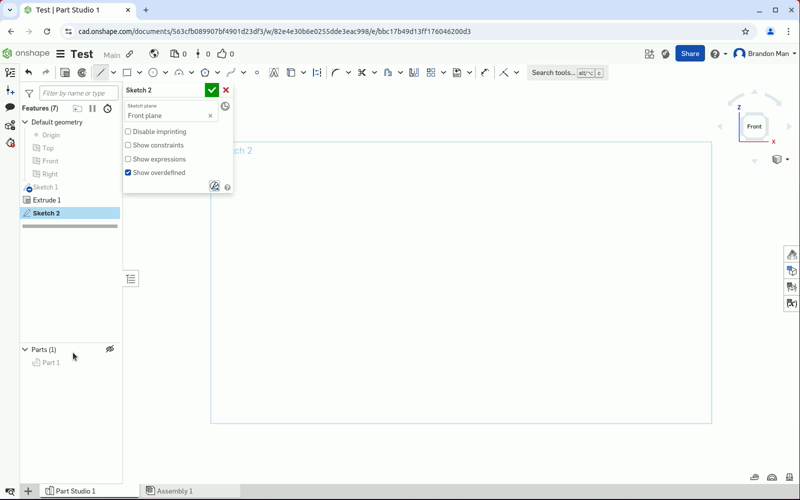
mouse_move(348, 282)
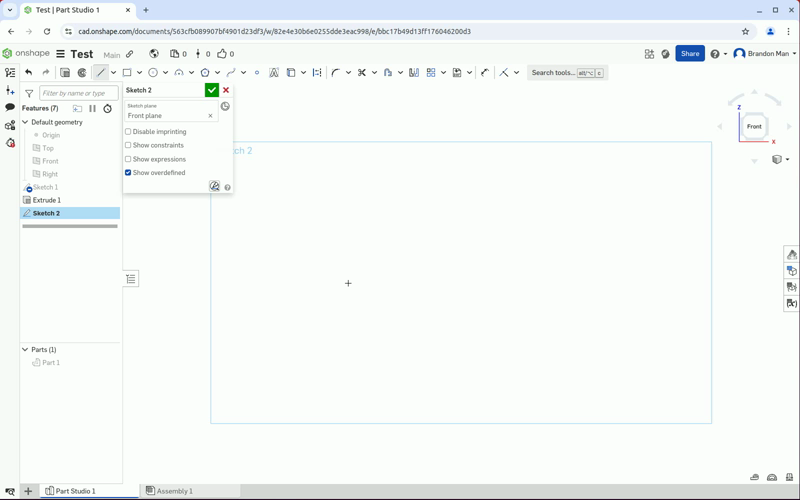
click(348, 282)
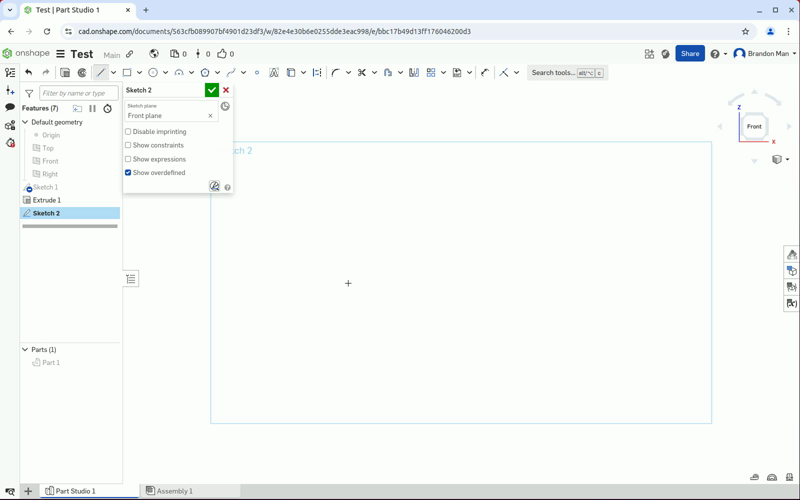
key_up(shift)
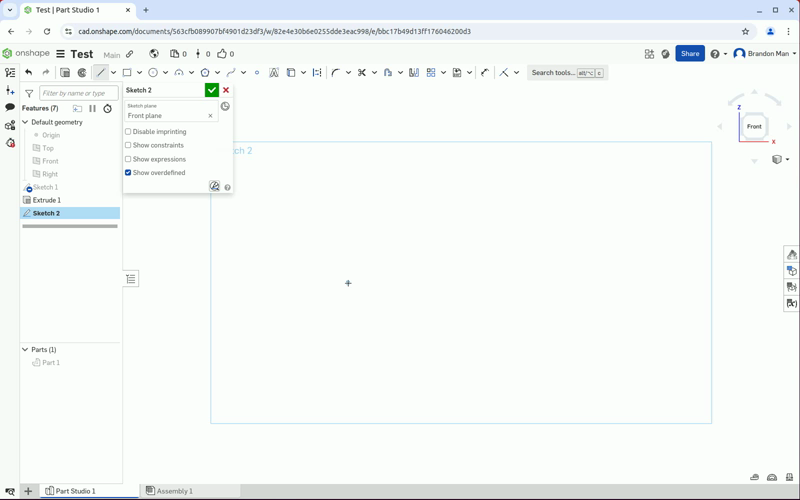
key_down(shift)
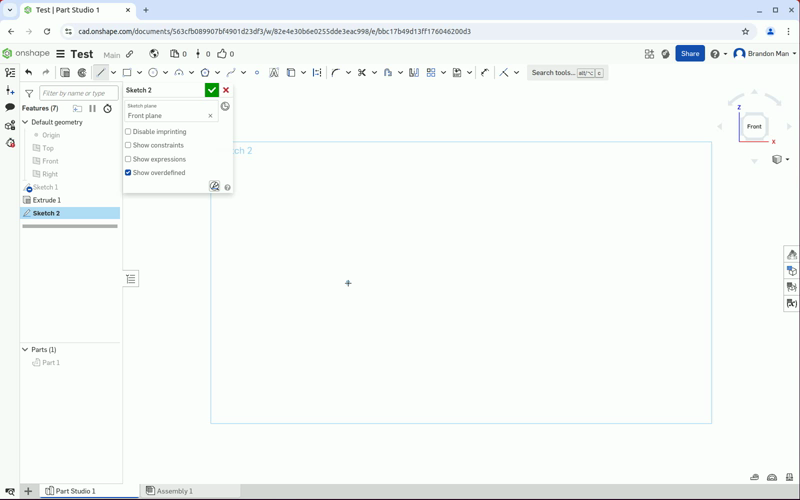
mouse_move(572, 282)
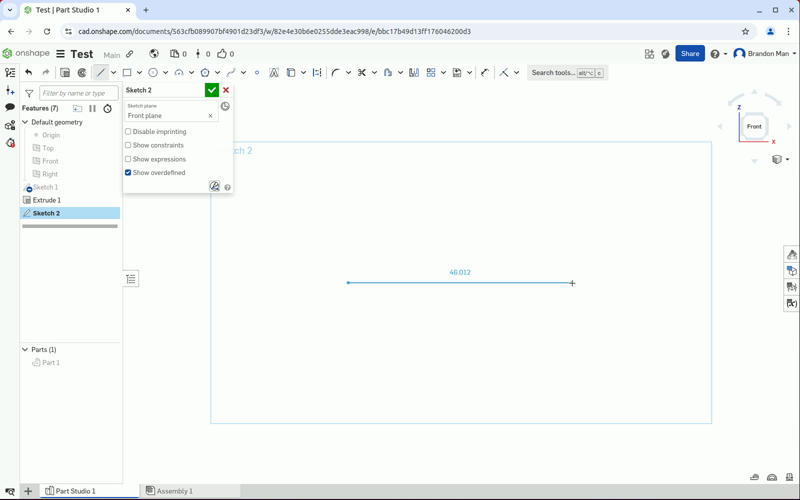
click(572, 282)
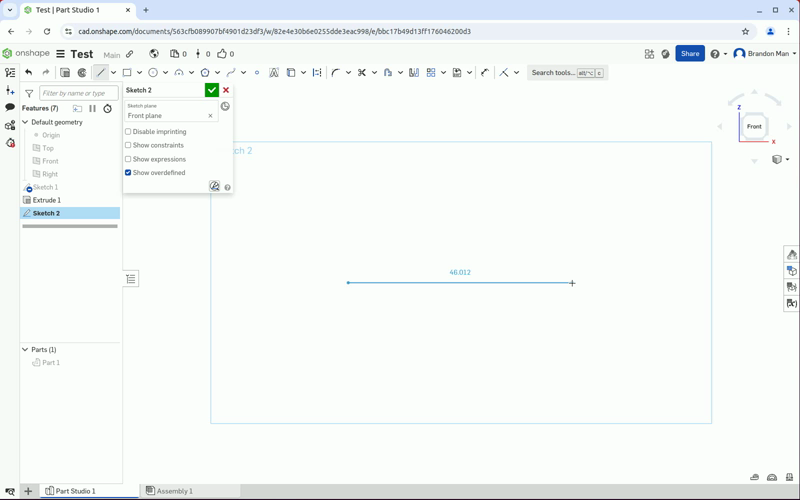
key_up(shift)
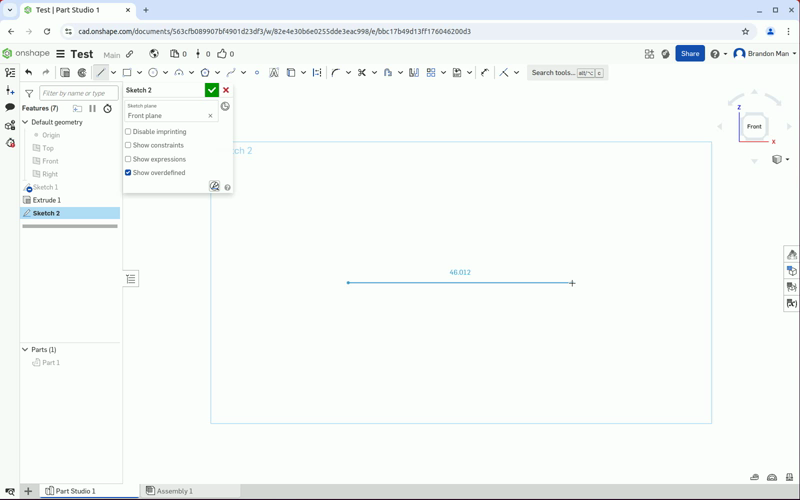
key_down(shift)
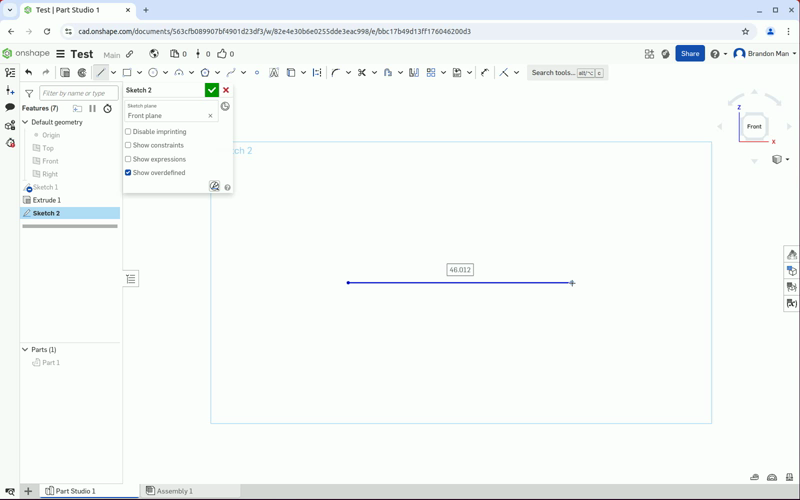
mouse_move(572, 186)
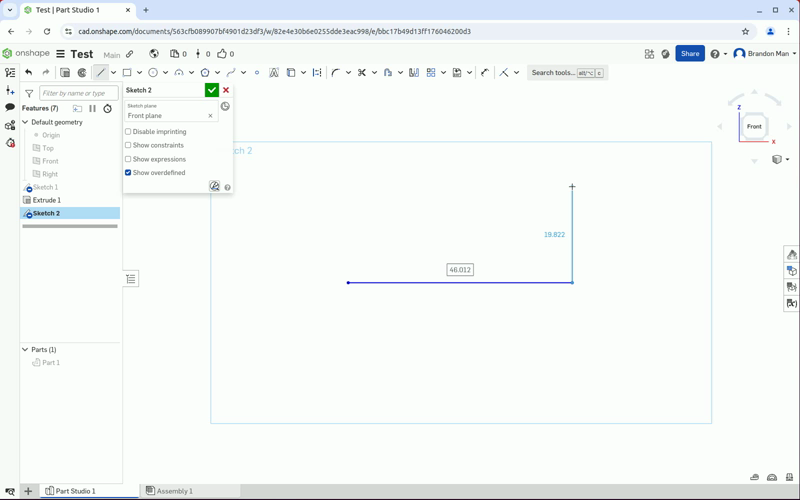
click(572, 186)
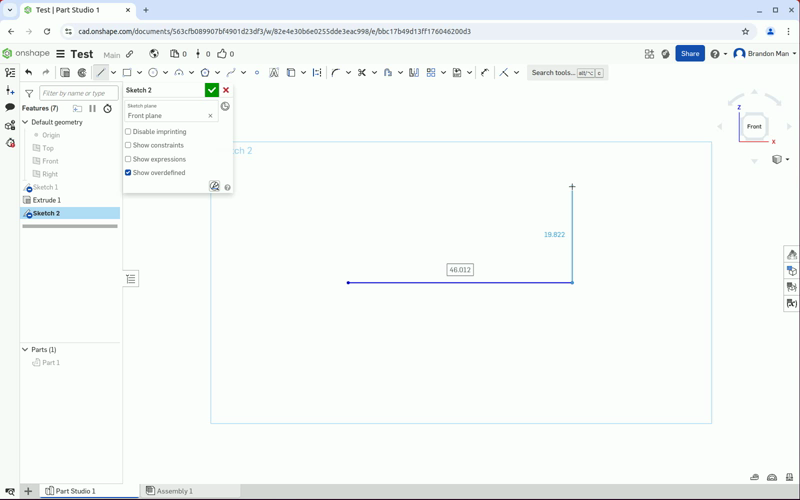
key_up(shift)
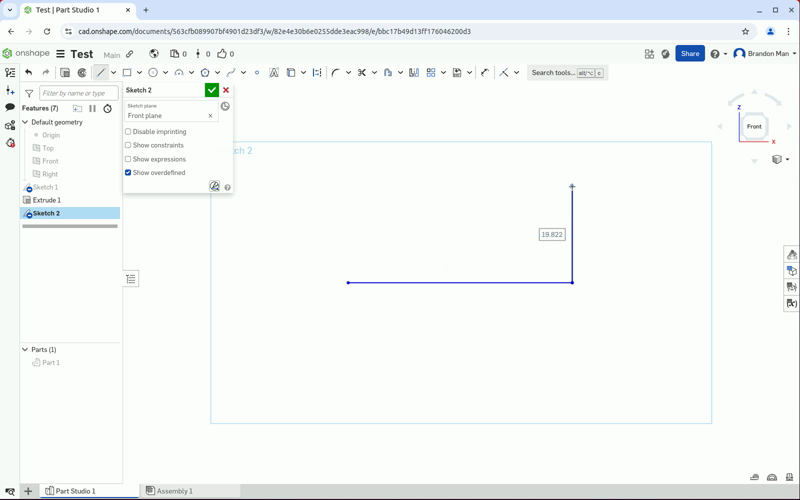
key_down(shift)
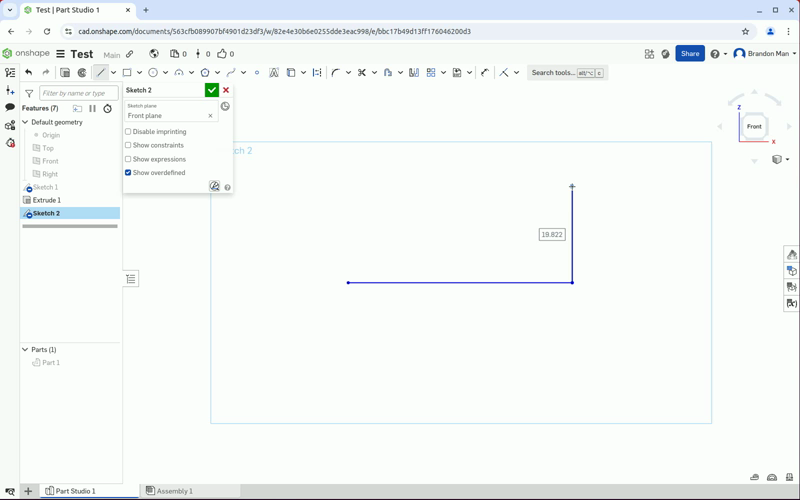
mouse_move(348, 186)
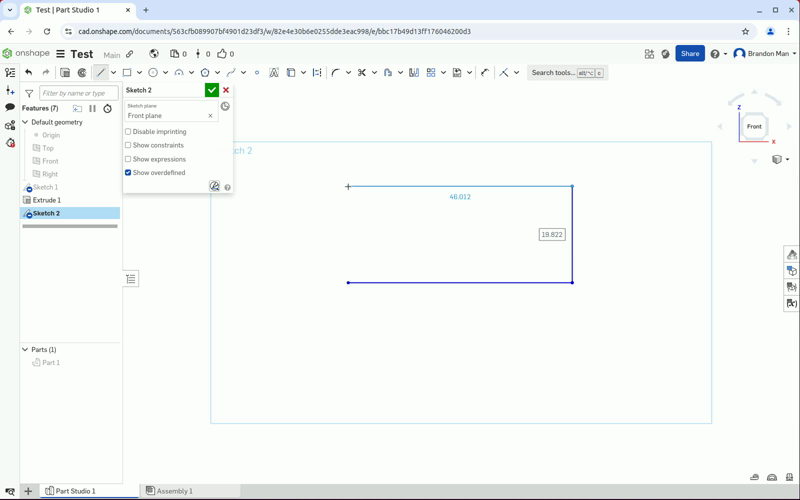
click(348, 186)
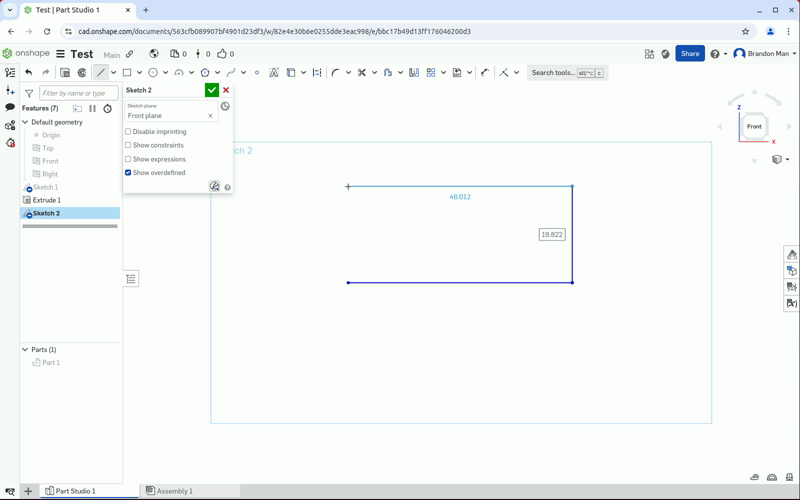
key_up(shift)
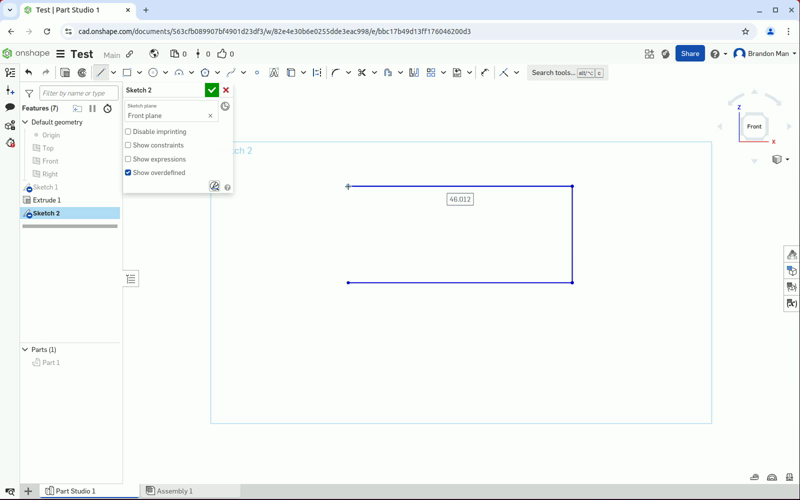
key_down(shift)
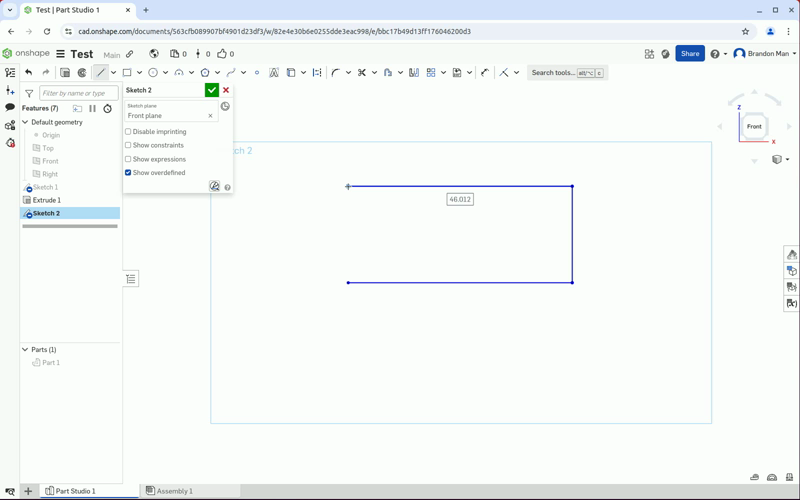
mouse_move(348, 282)
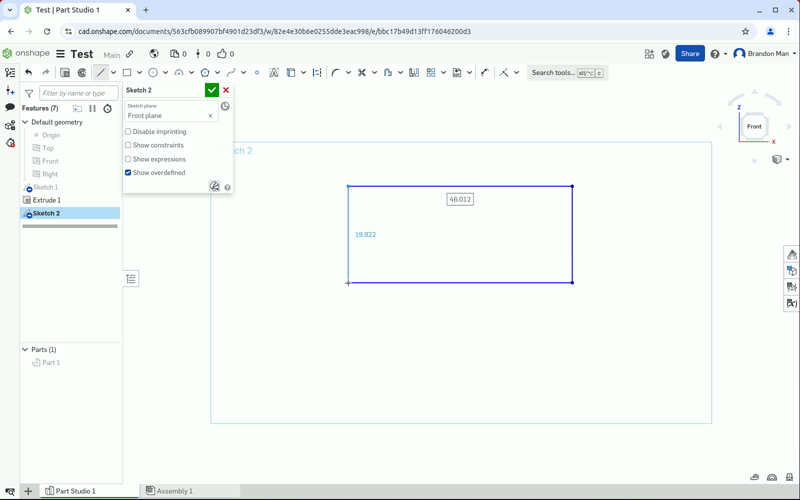
key_up(shift)
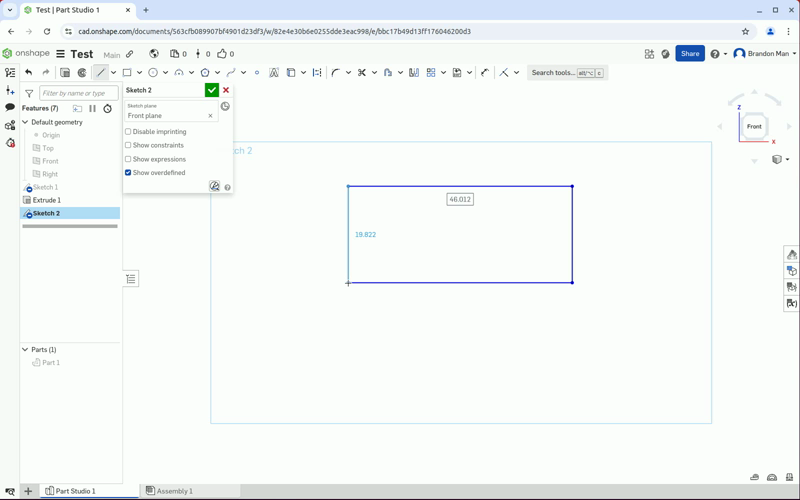
click(348, 282)
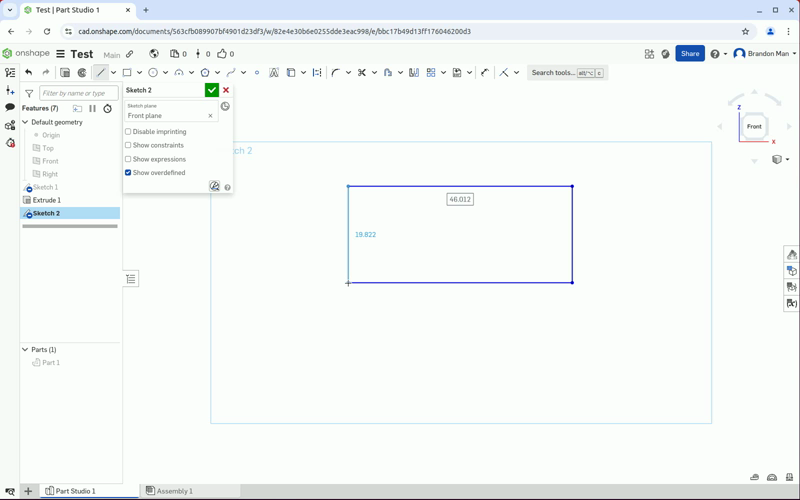
key(esc)
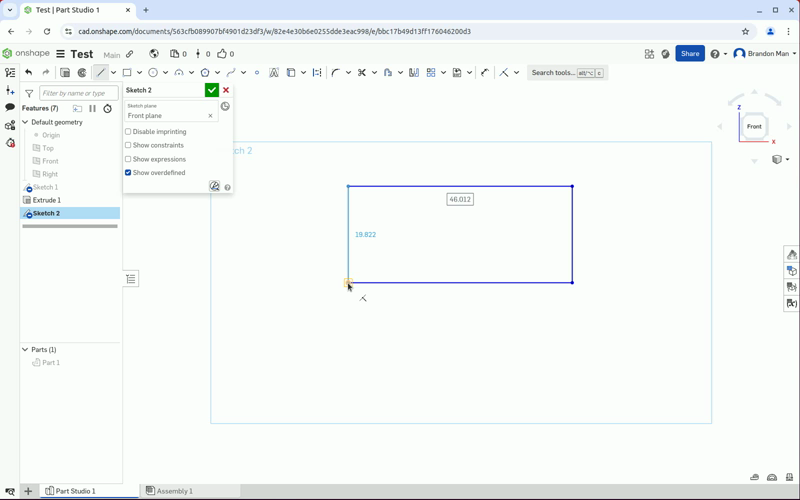
key(c)
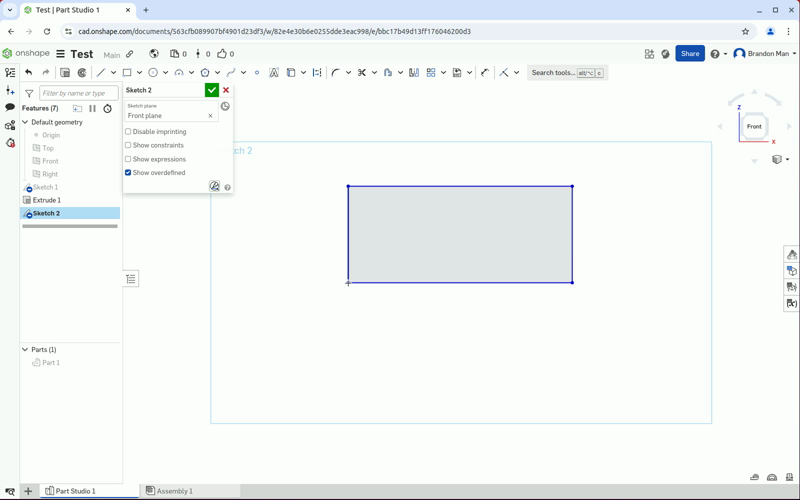
key_down(shift)
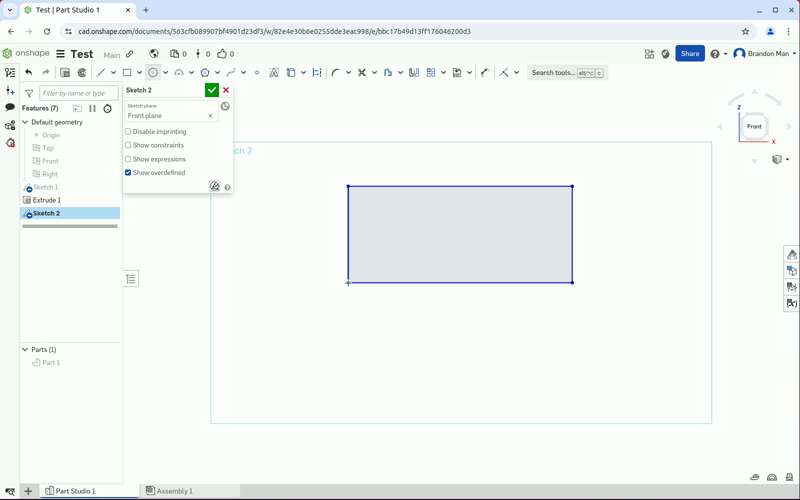
mouse_move(364, 235)
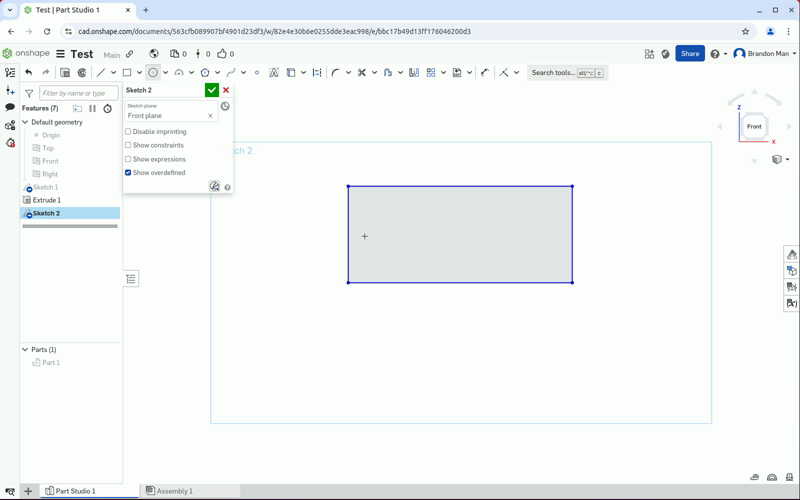
click(364, 235)
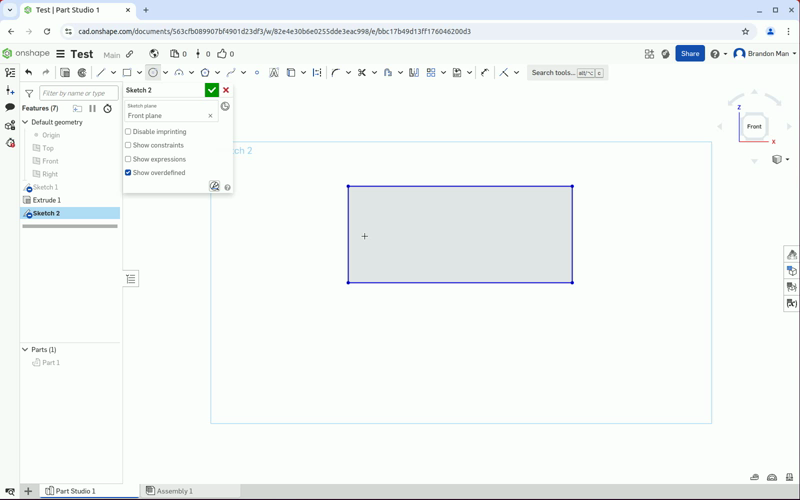
key_up(shift)
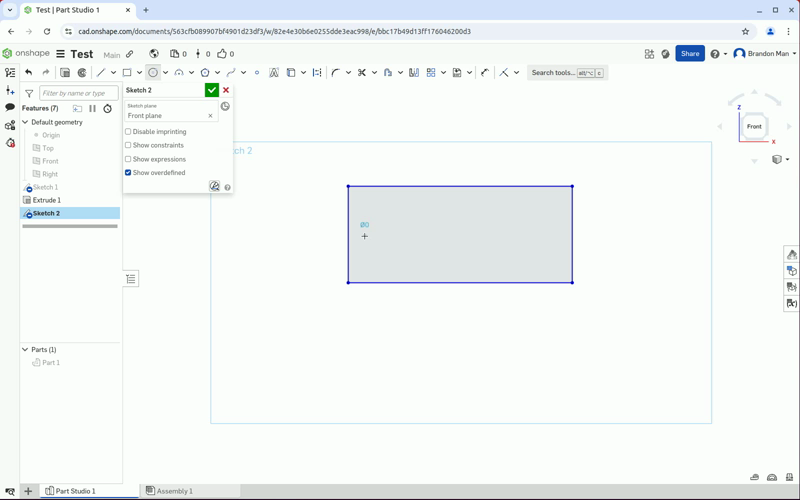
mouse_move(376, 235)
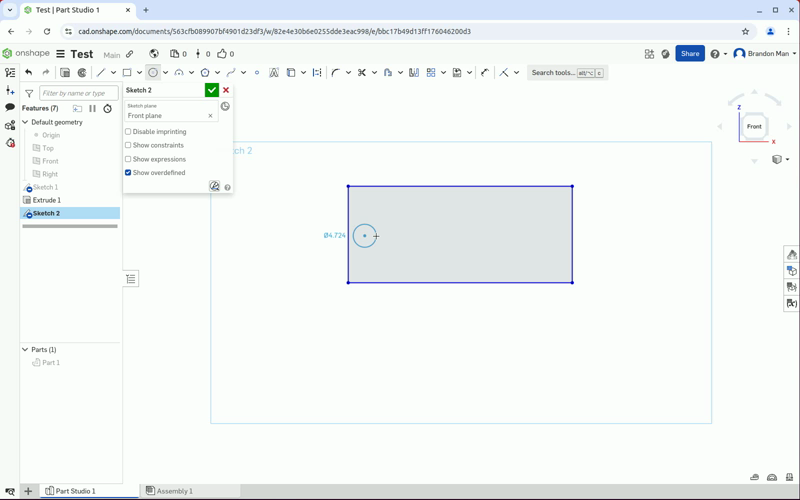
click(376, 235)
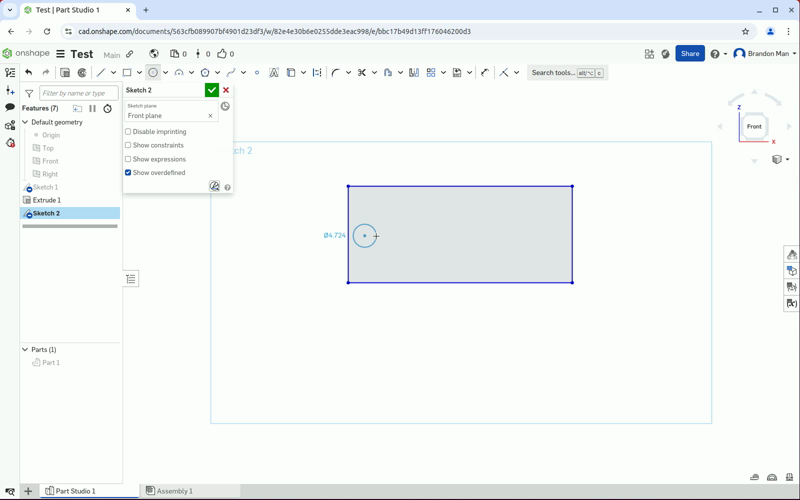
key(esc)
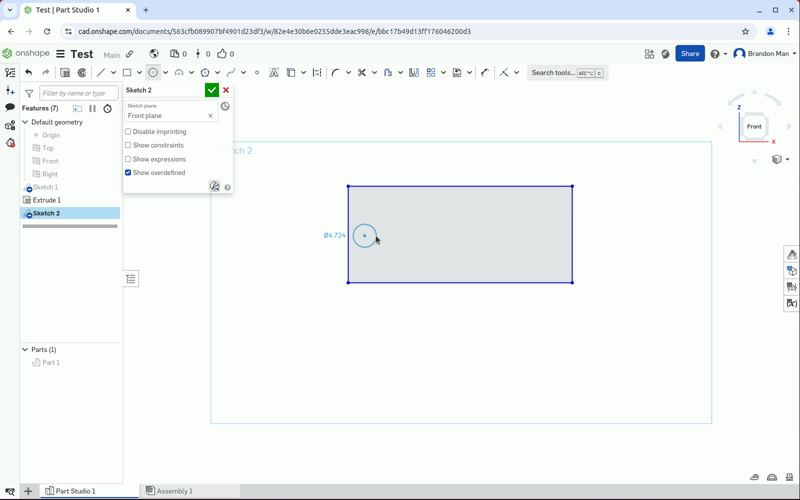
key(c)
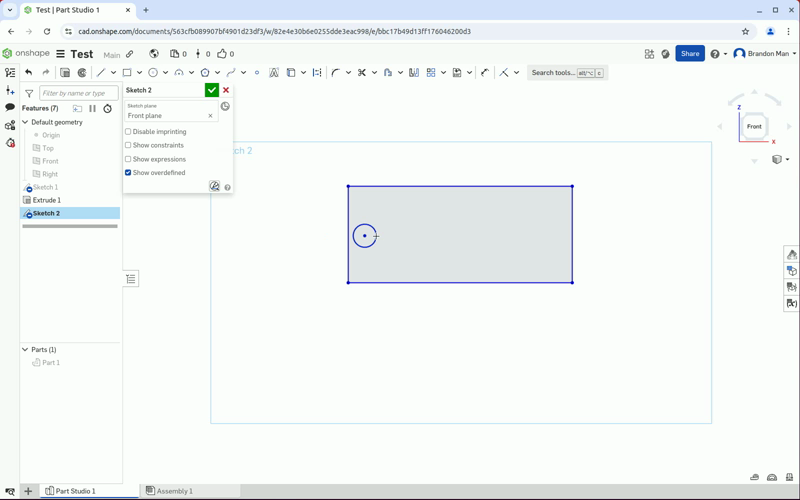
key_down(shift)
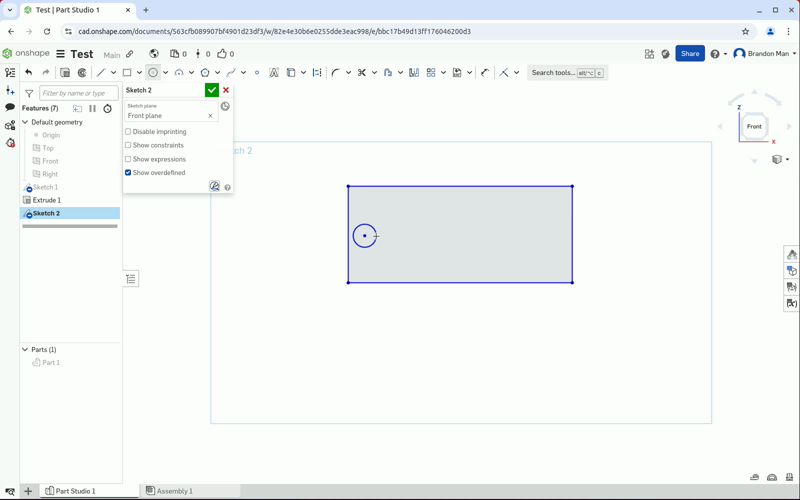
mouse_move(555, 235)
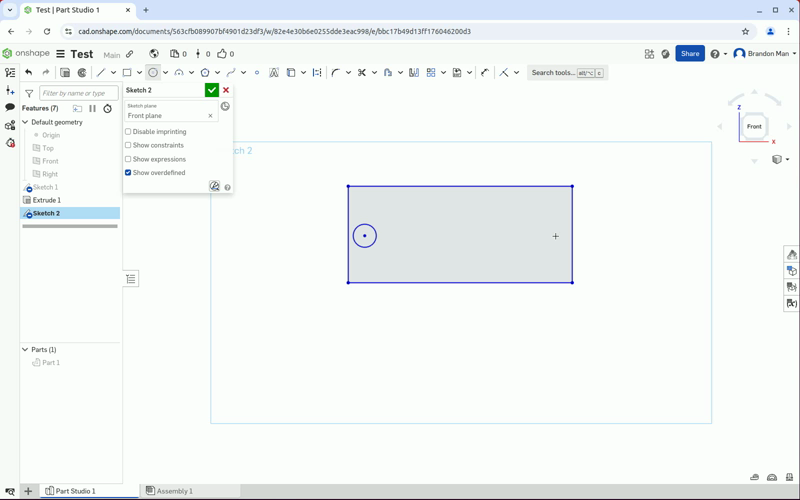
click(555, 235)
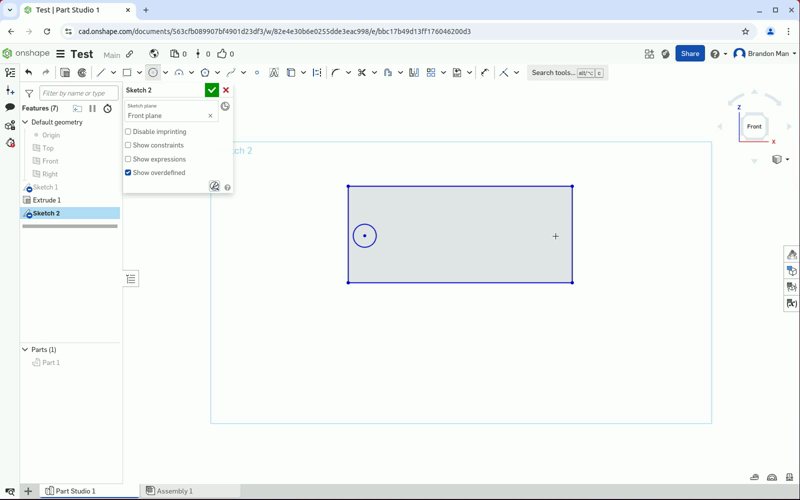
key_up(shift)
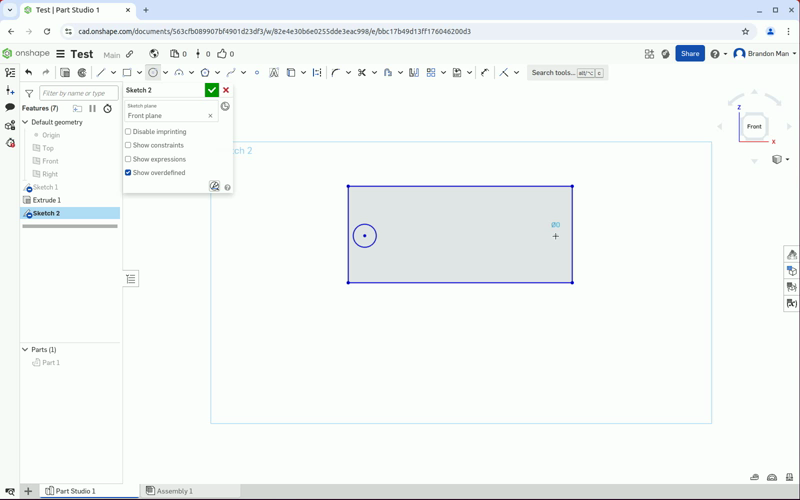
mouse_move(567, 235)
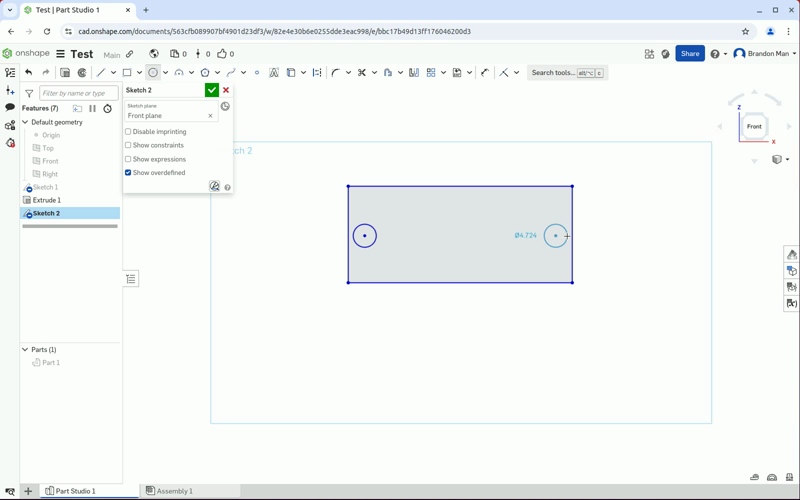
click(567, 235)
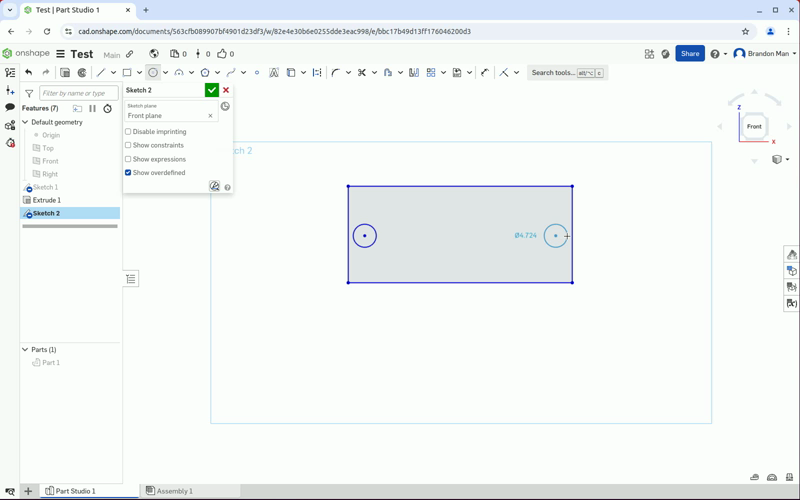
key(esc)
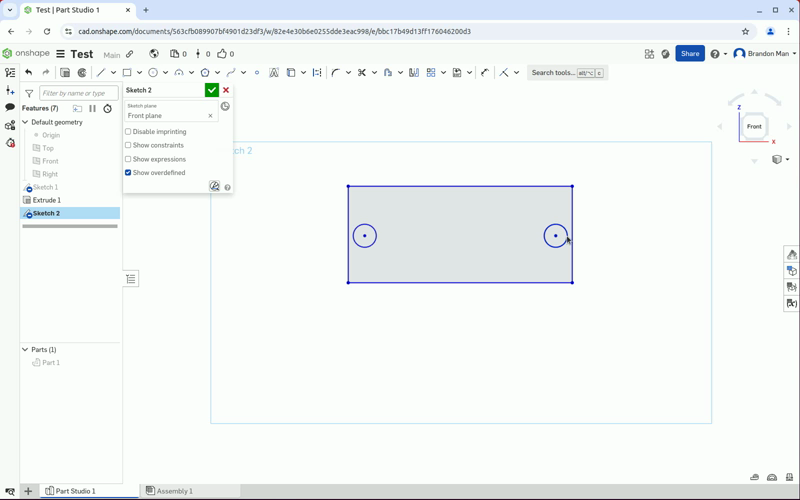
mouse_move(429, 222)
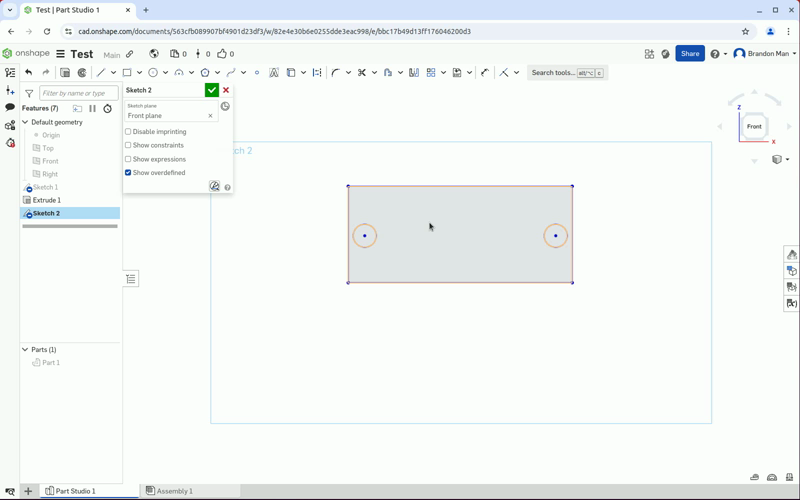
click(429, 222)
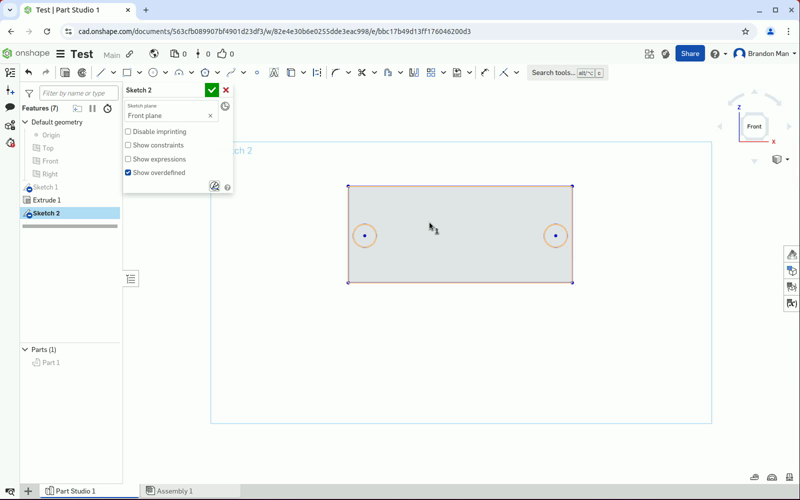
mouse_move(73, 352)
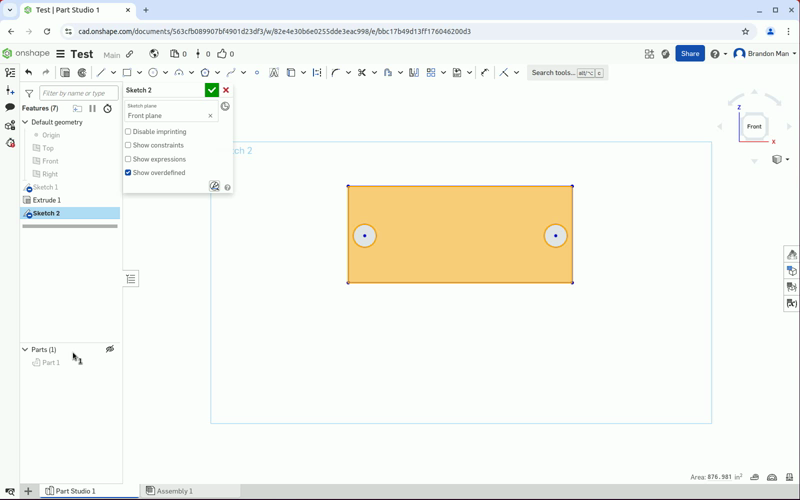
key(shift+y)
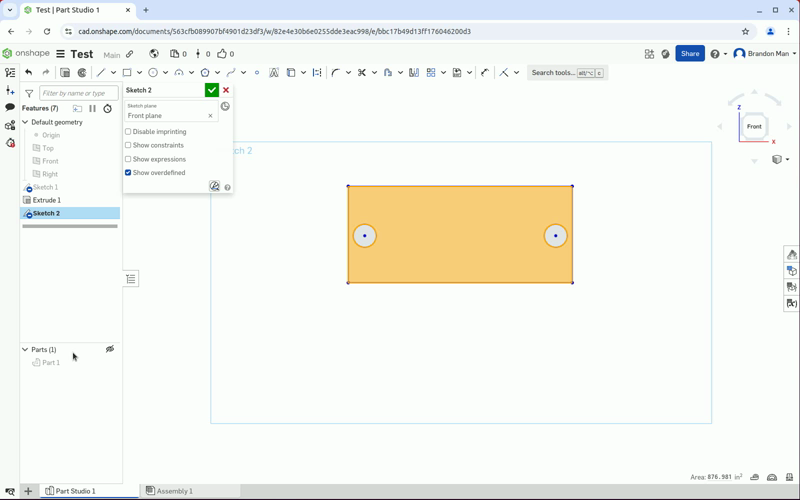
key(shift+e)
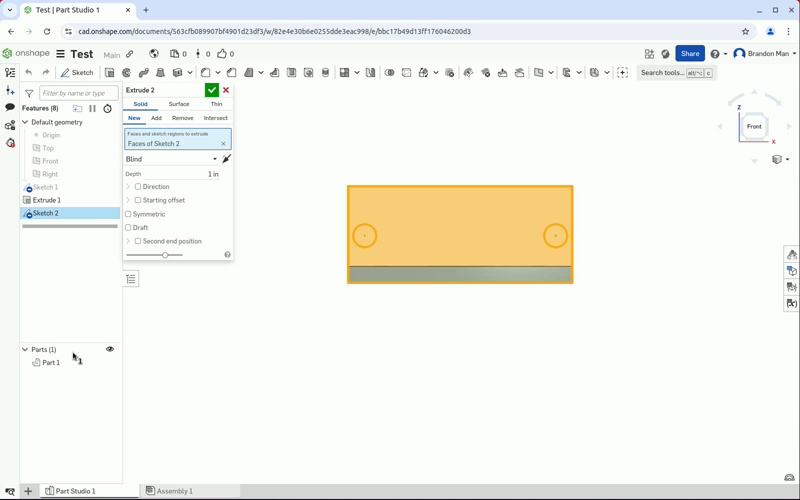
mouse_move(143, 106)
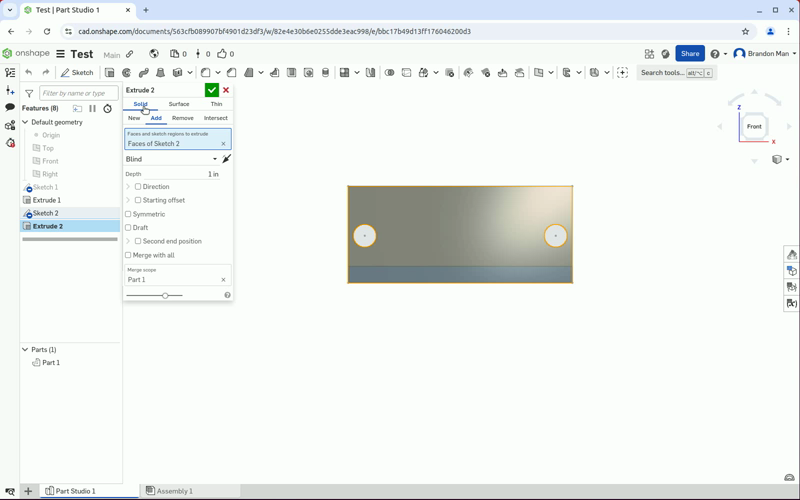
click(143, 106)
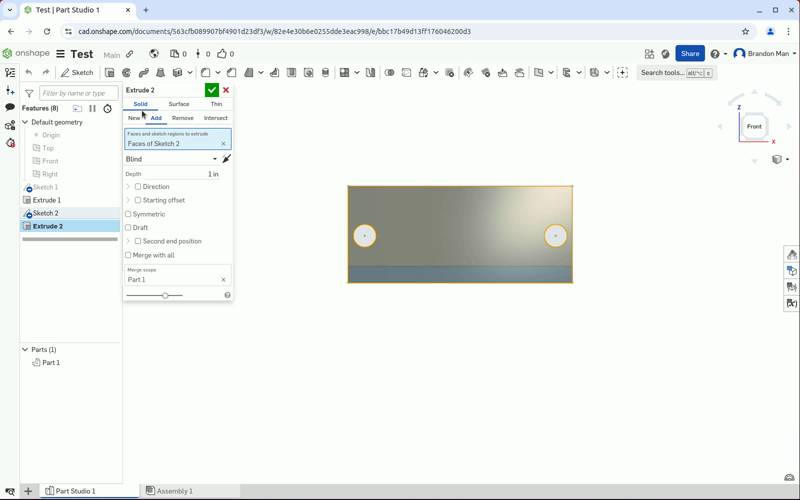
mouse_move(137, 120)
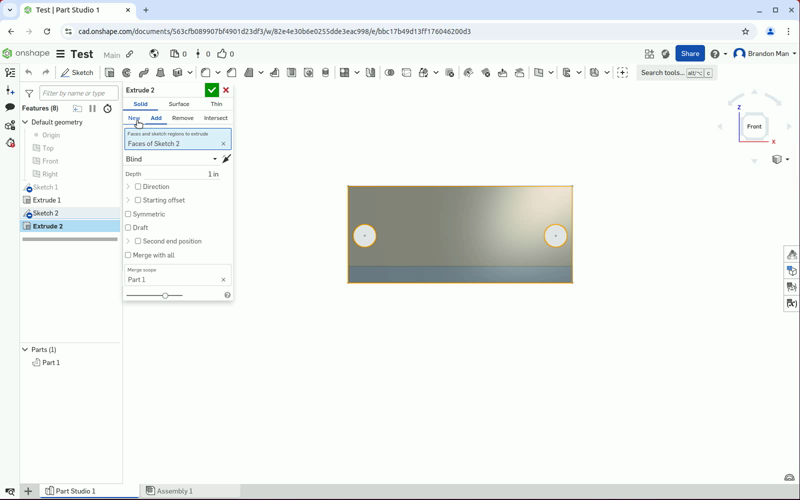
click(137, 120)
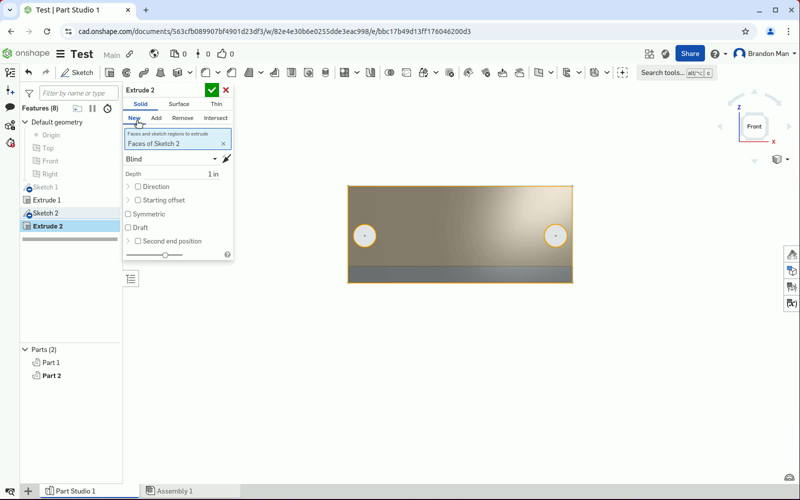
key(tab, 4)
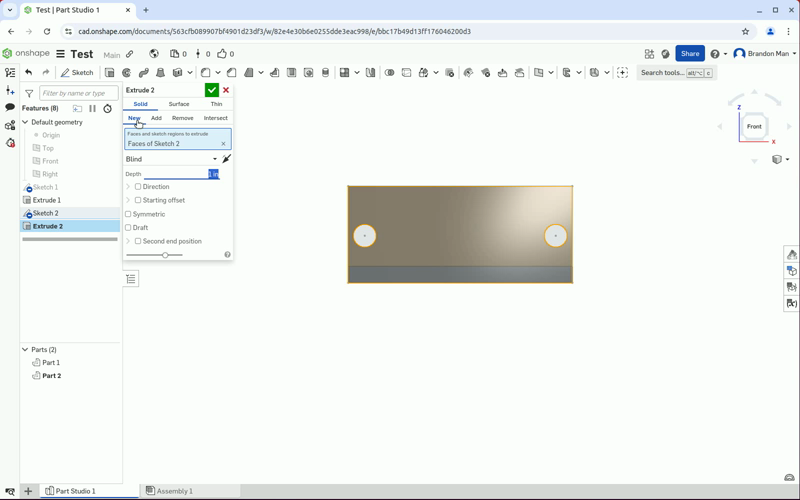
text(3.37)
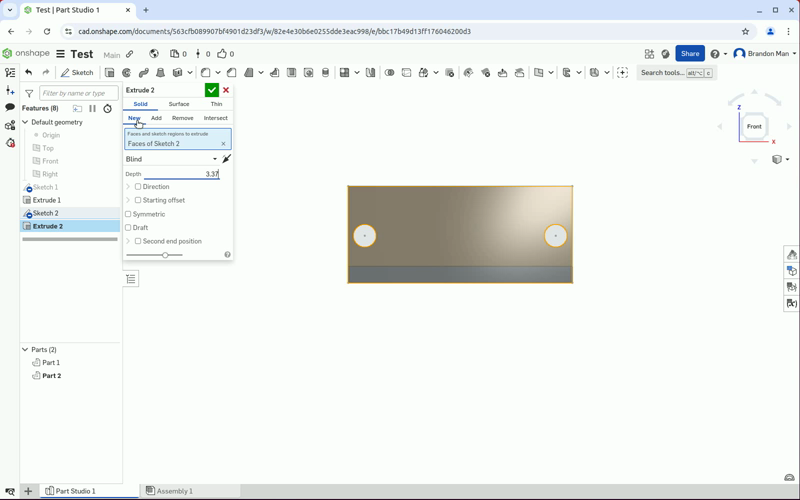
key(enter)
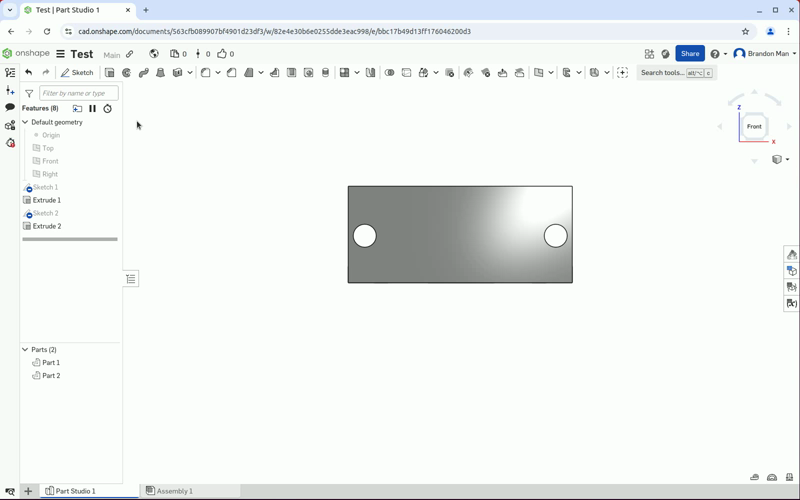
key(shift+h)
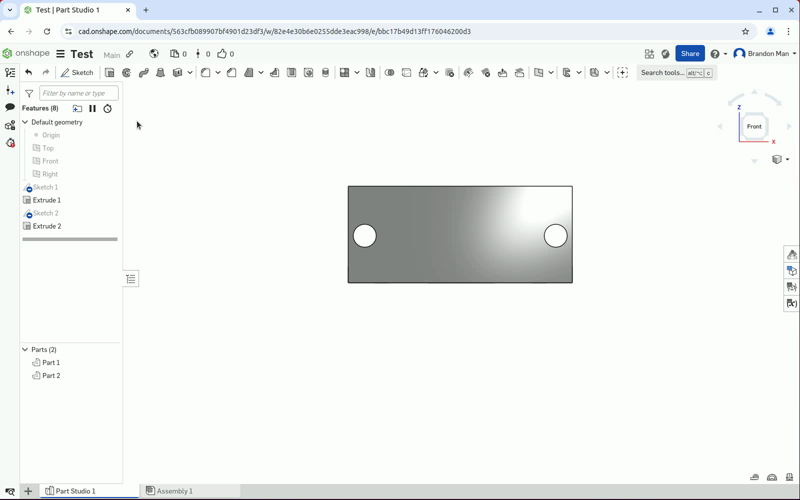
key(shift+h)
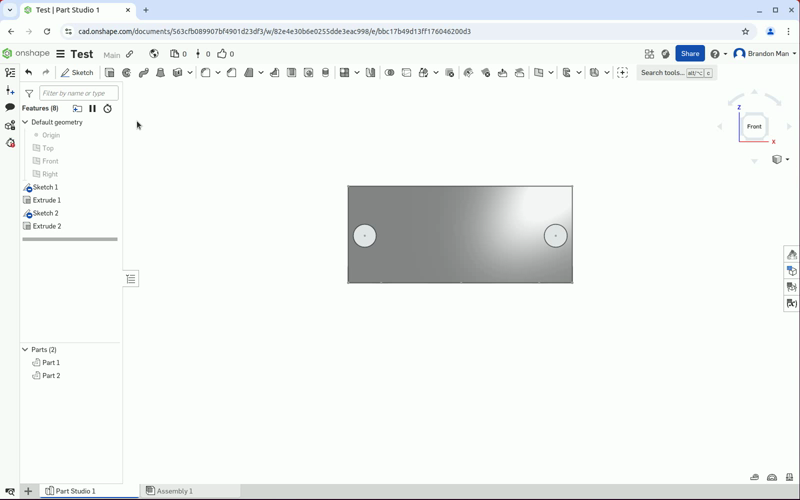
key(shift+7)
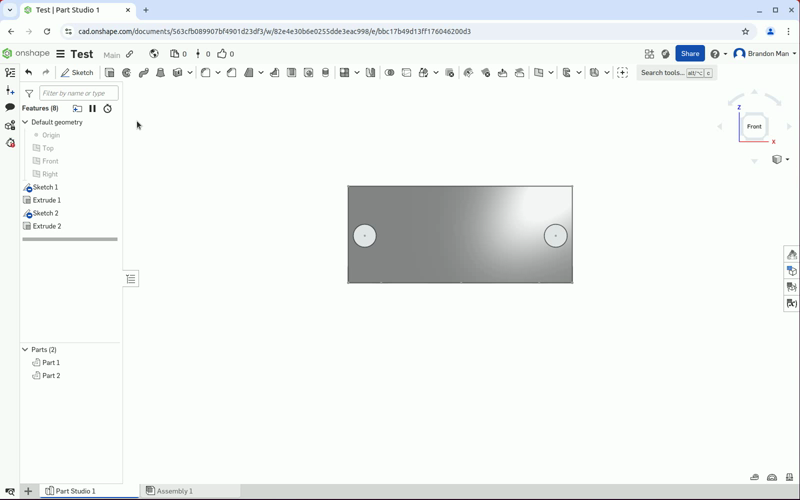
key(left, 2)
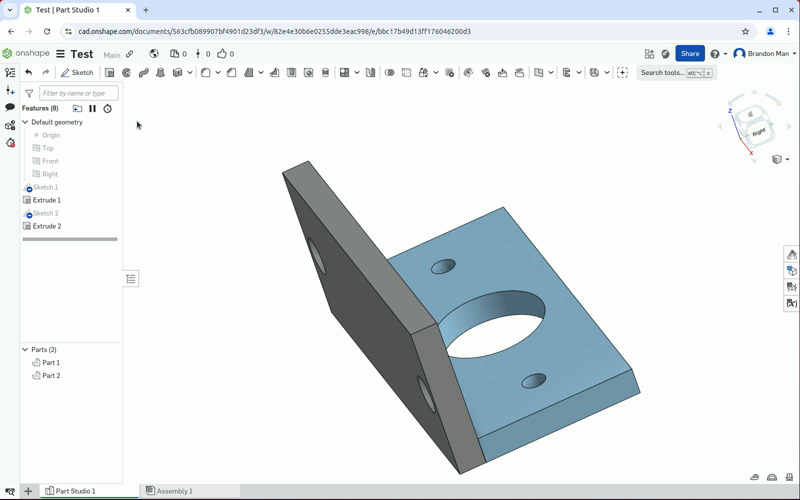
key(down, 2)
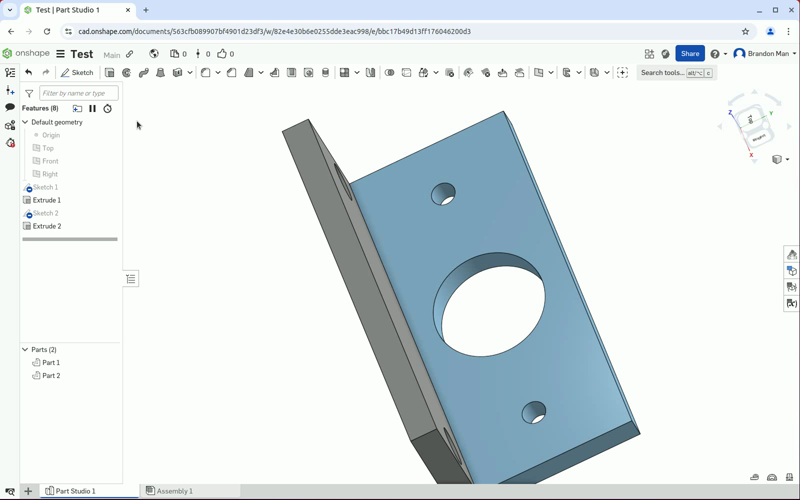
key(up, 2)
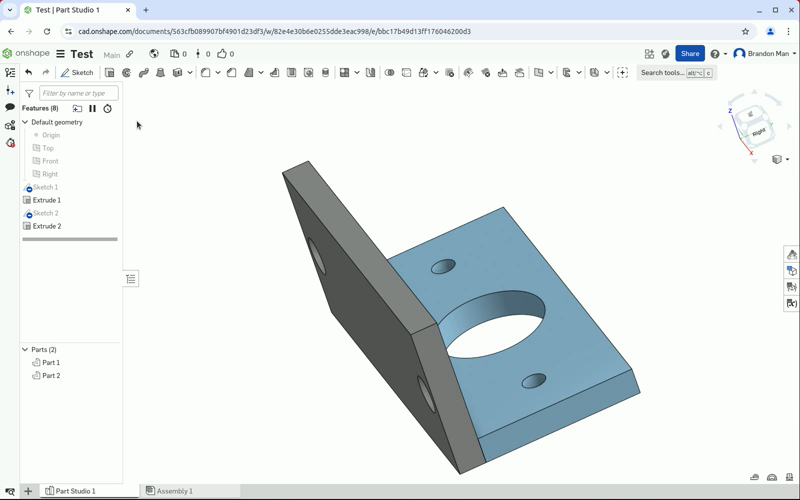
key(right, 2)
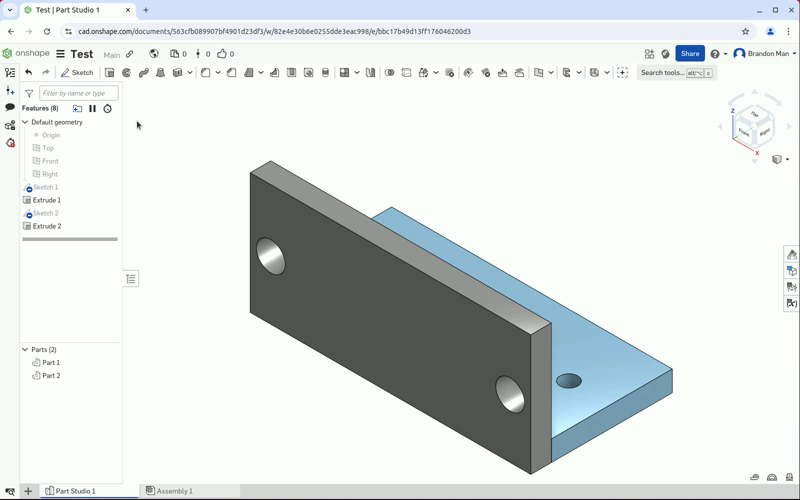
mouse_move(73, 189)
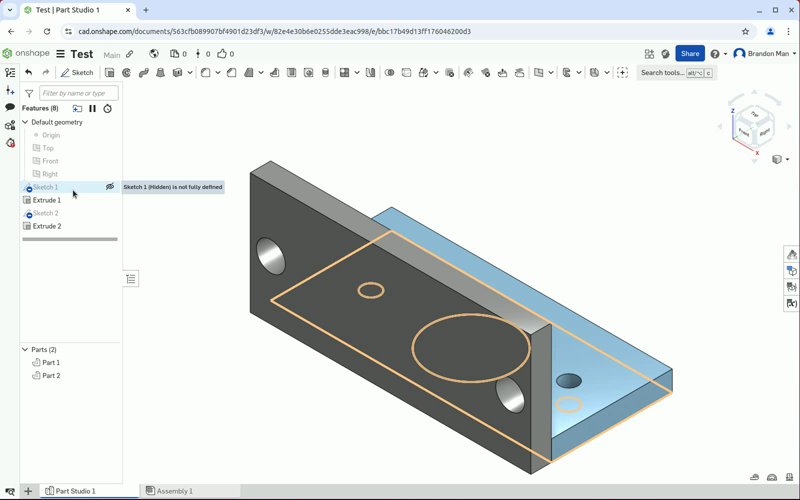
click(73, 189)